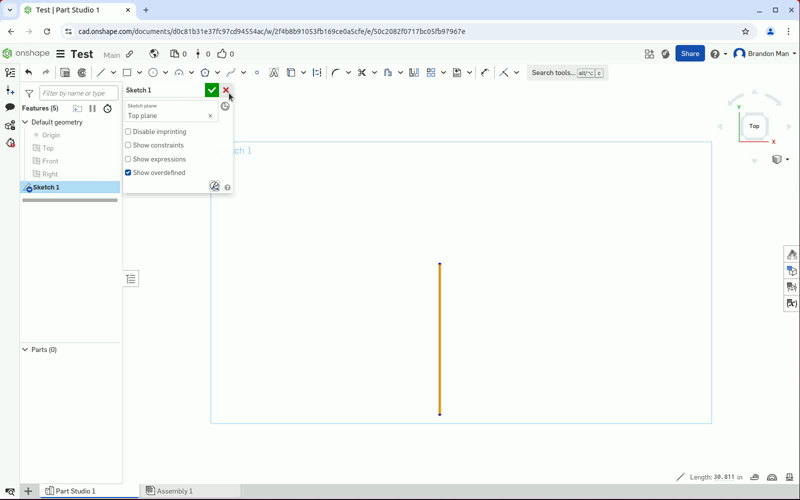
key(shift+h)
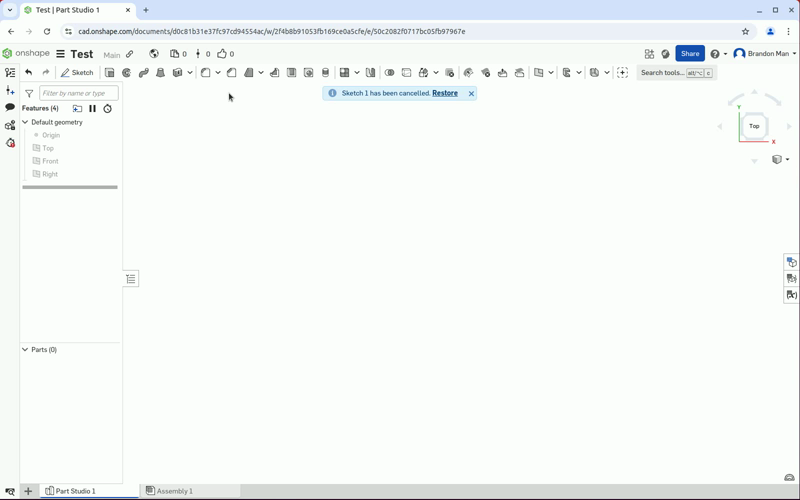
mouse_move(73, 352)
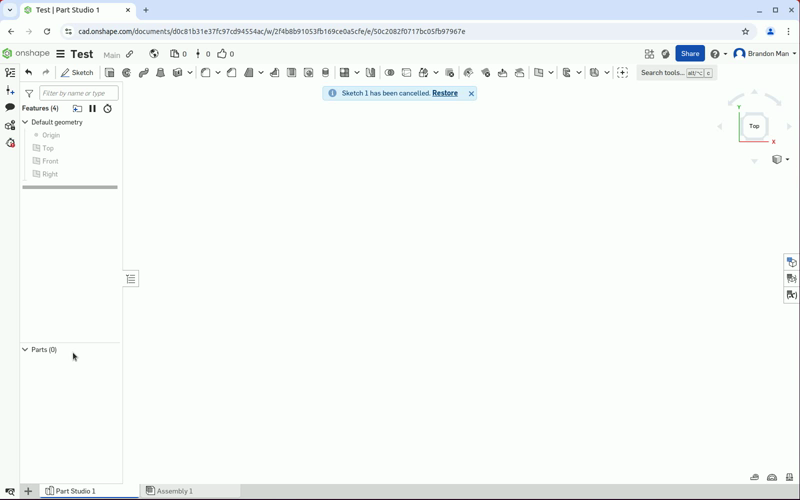
key(y)
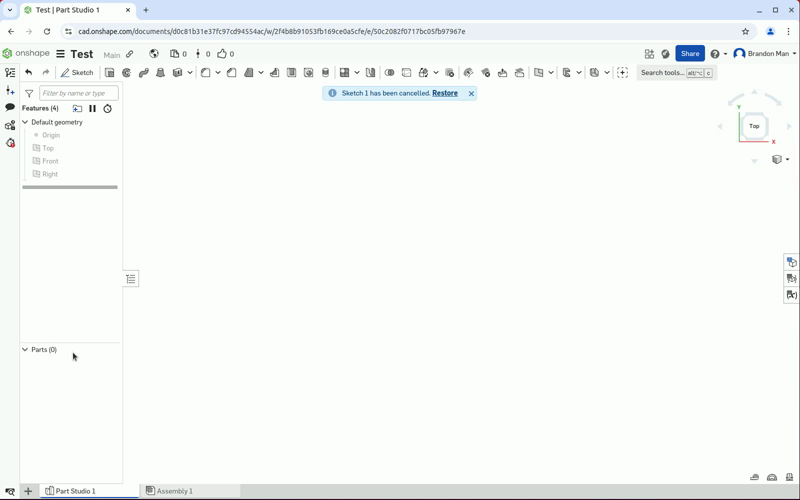
key(shift+p)
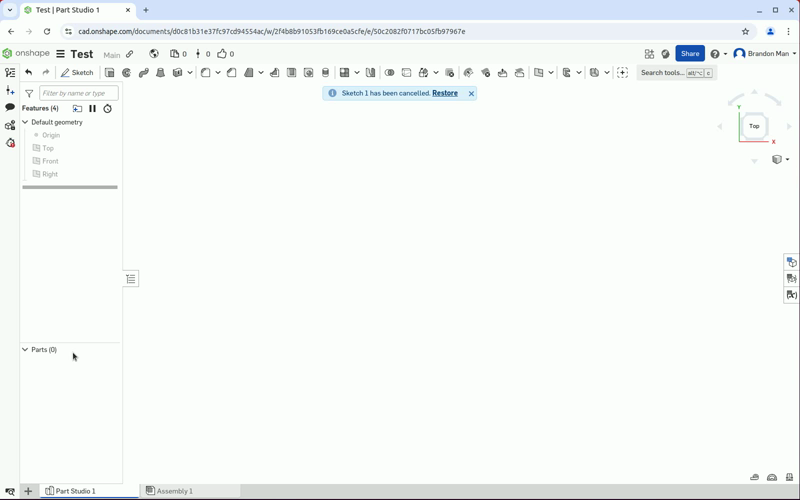
key(space)
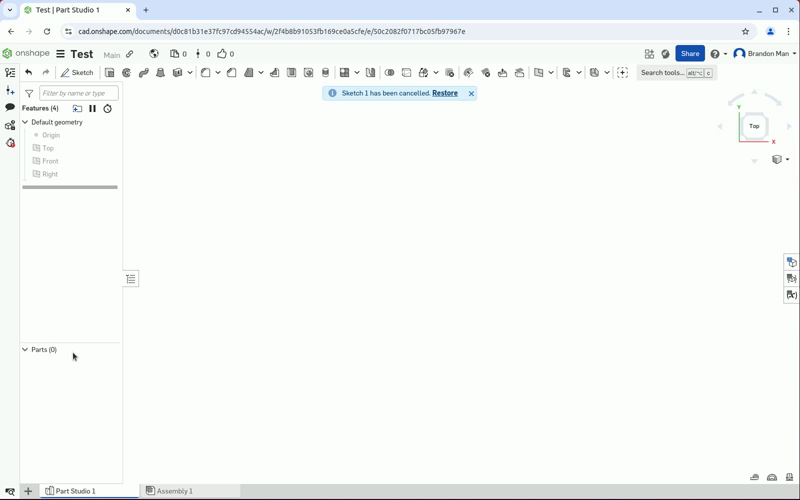
key_down(shift)
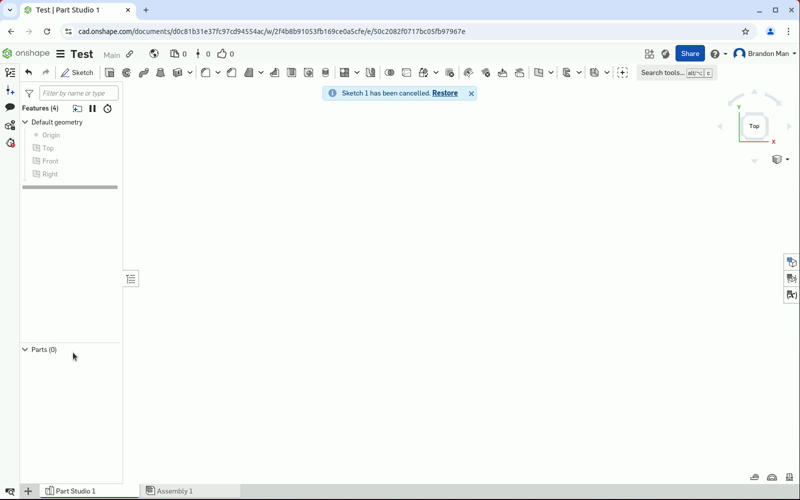
key(up)
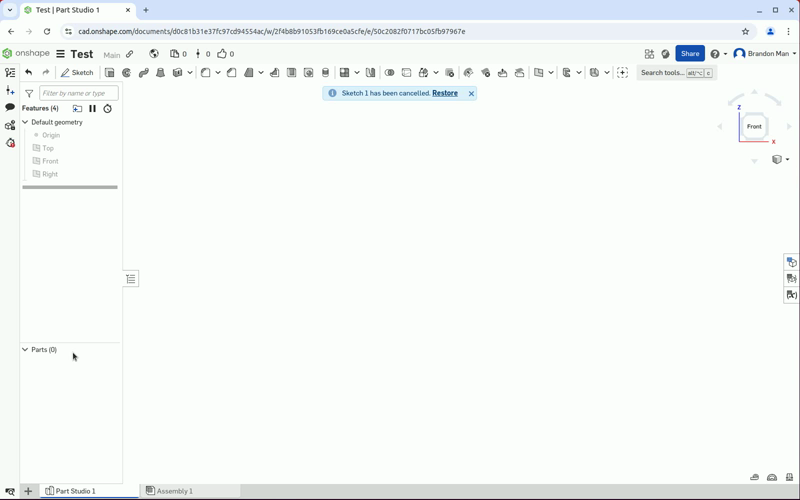
key_up(shift)
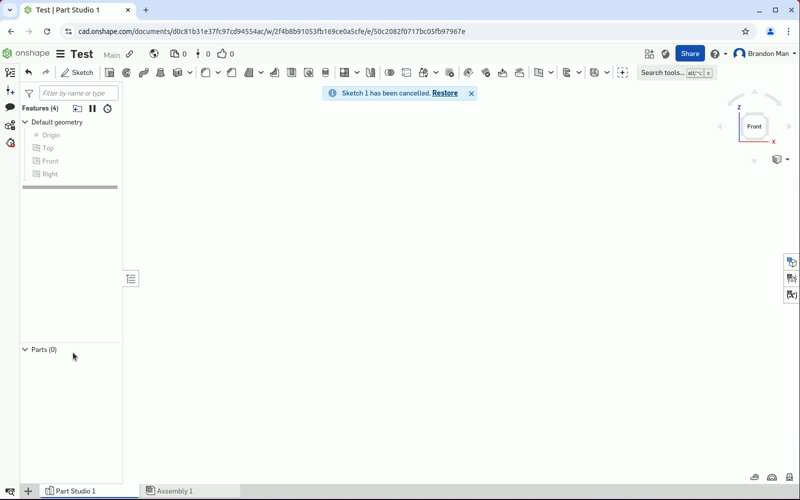
mouse_move(73, 352)
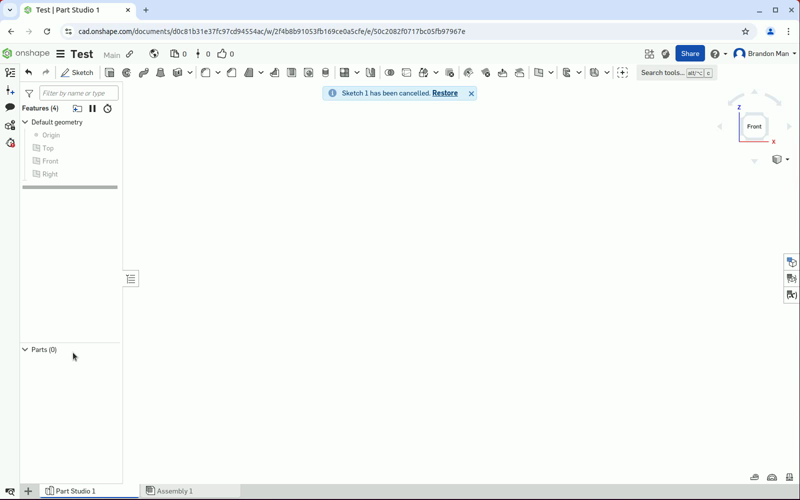
key(shift+y)
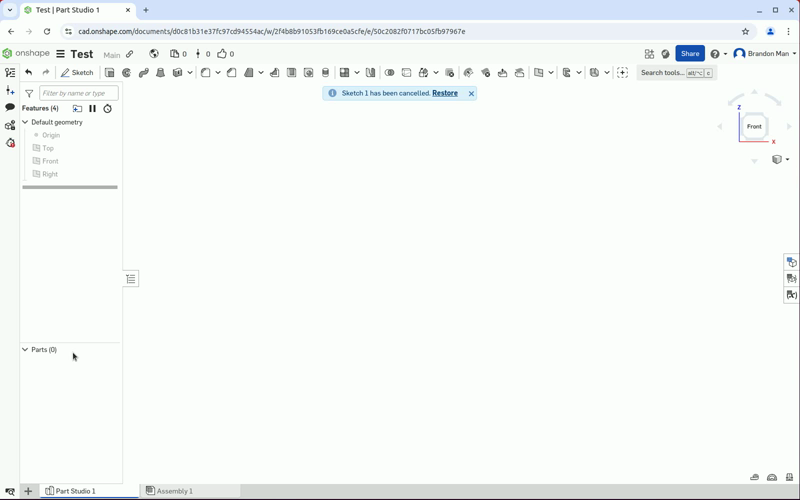
key(shift+s)
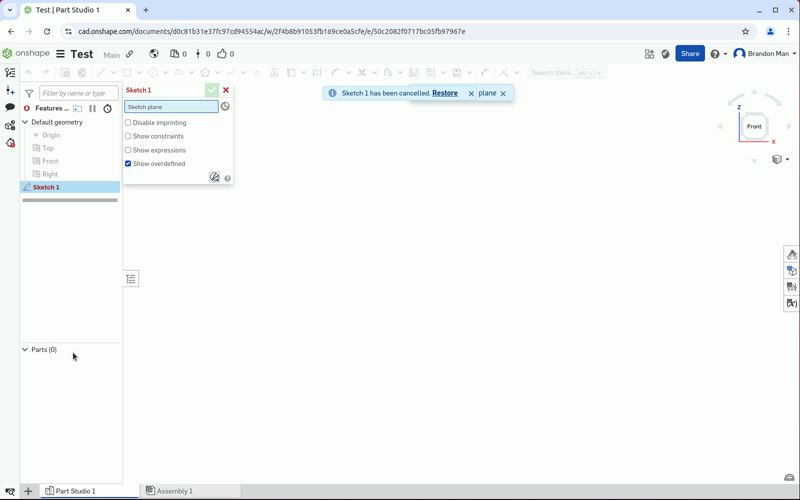
mouse_move(73, 163)
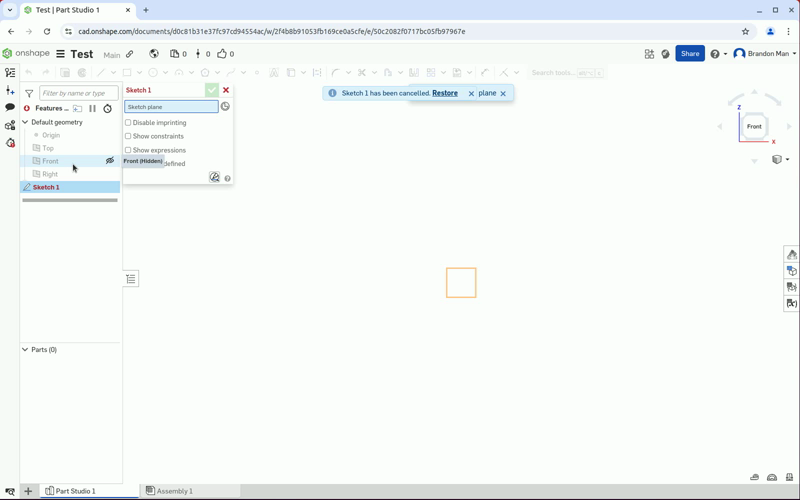
click(73, 163)
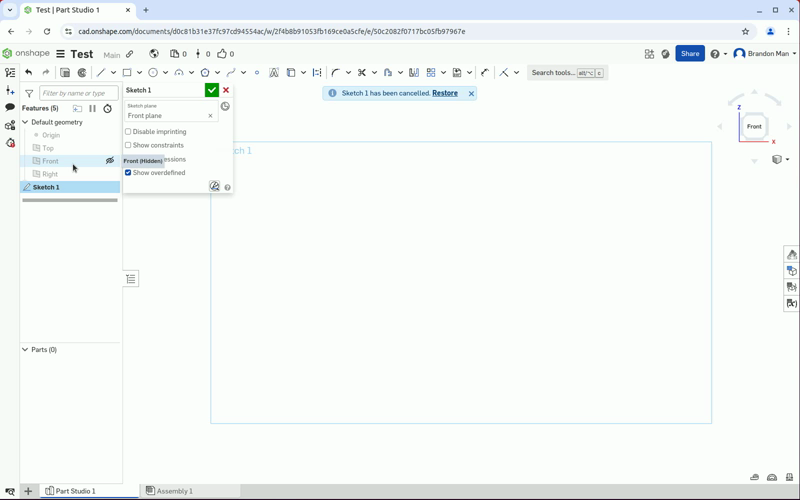
mouse_move(73, 352)
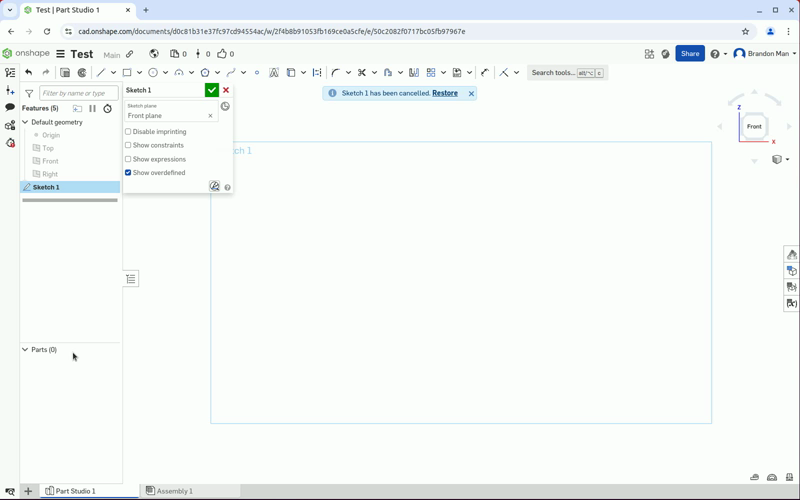
key(y)
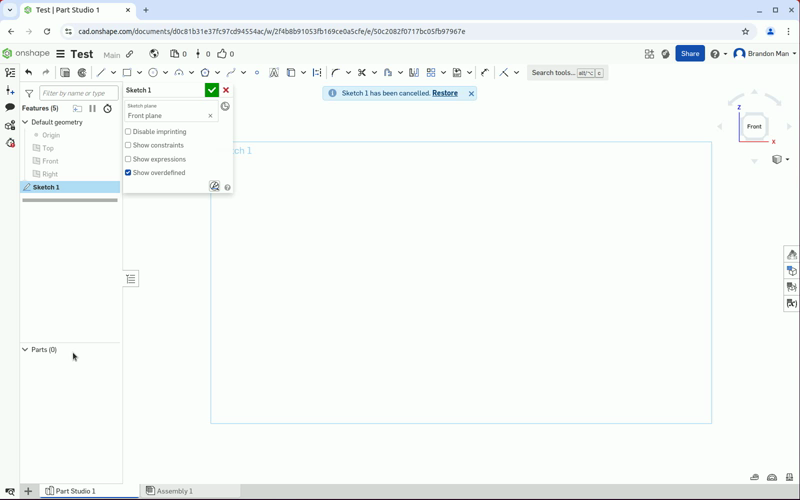
key(c)
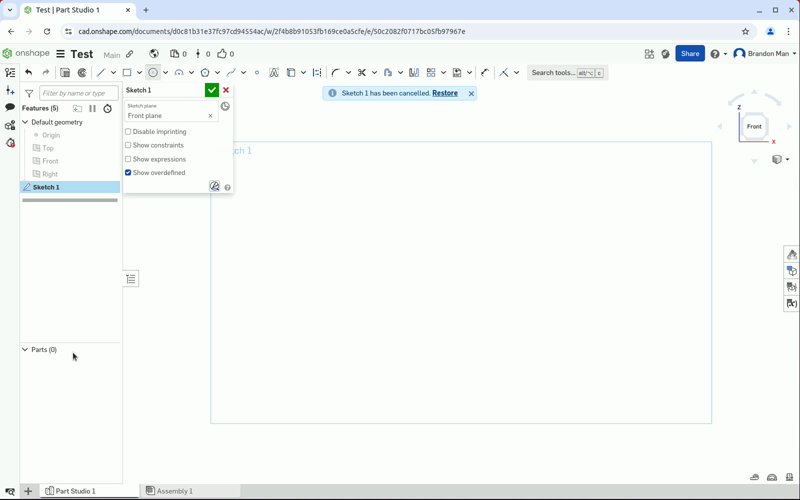
key_down(shift)
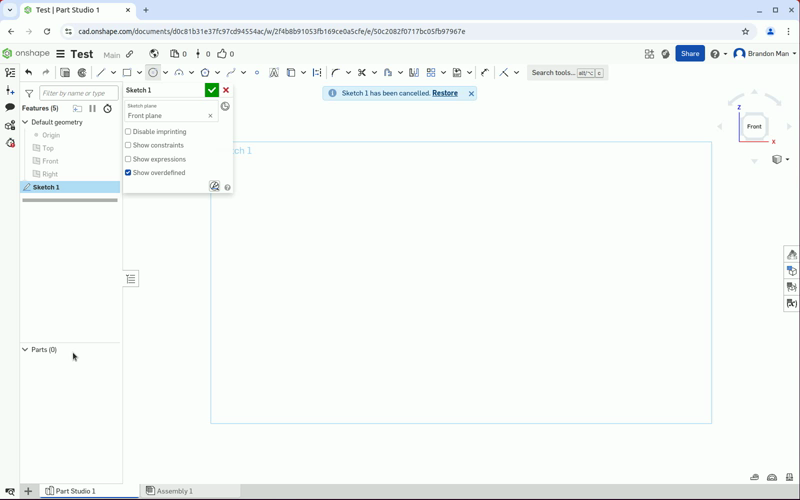
mouse_move(461, 282)
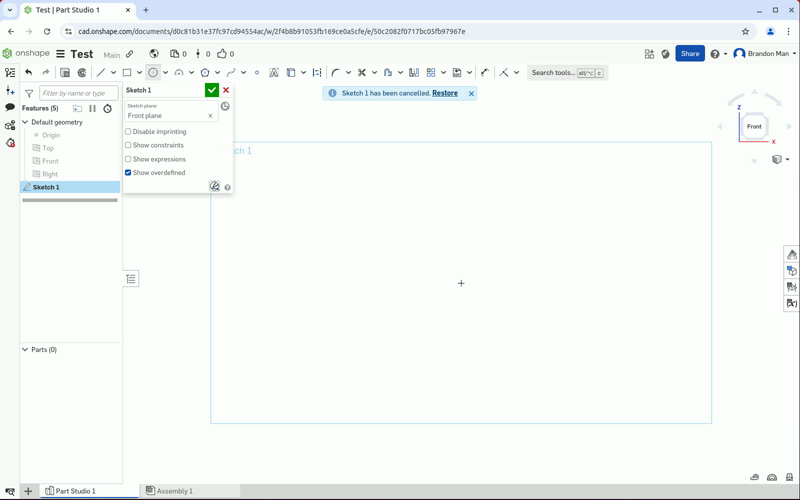
click(461, 282)
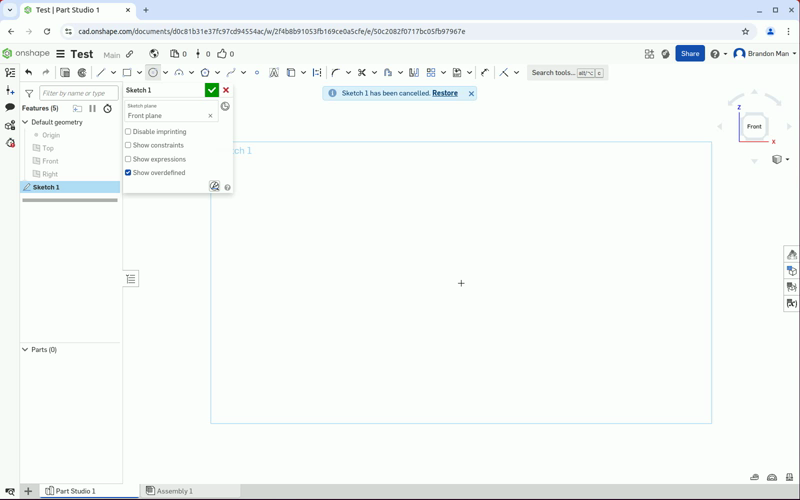
key_up(shift)
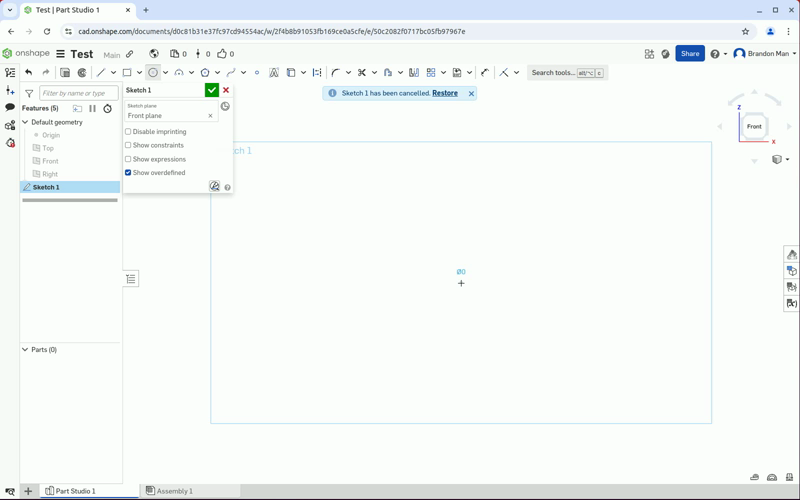
mouse_move(542, 282)
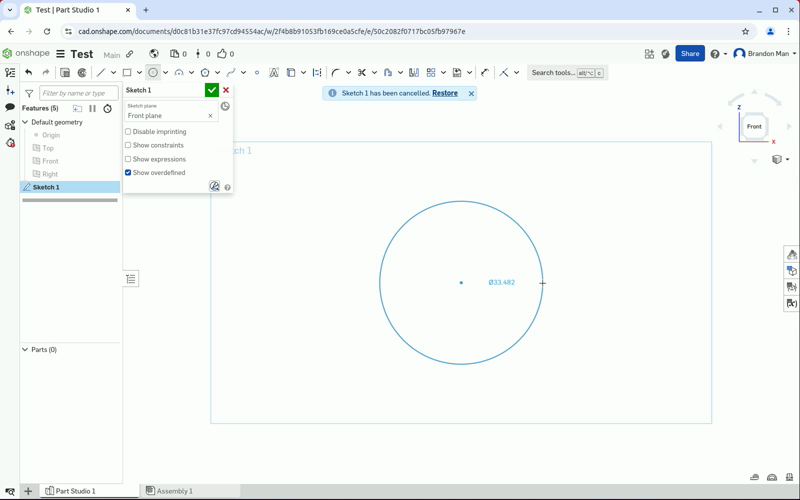
click(542, 282)
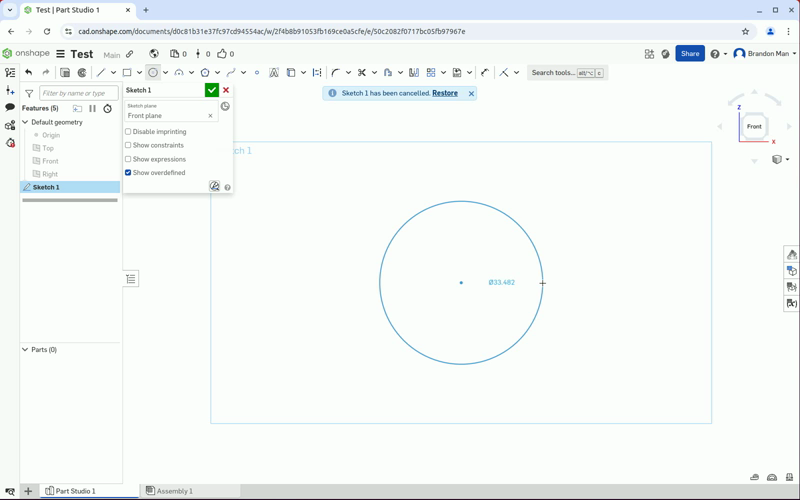
key(esc)
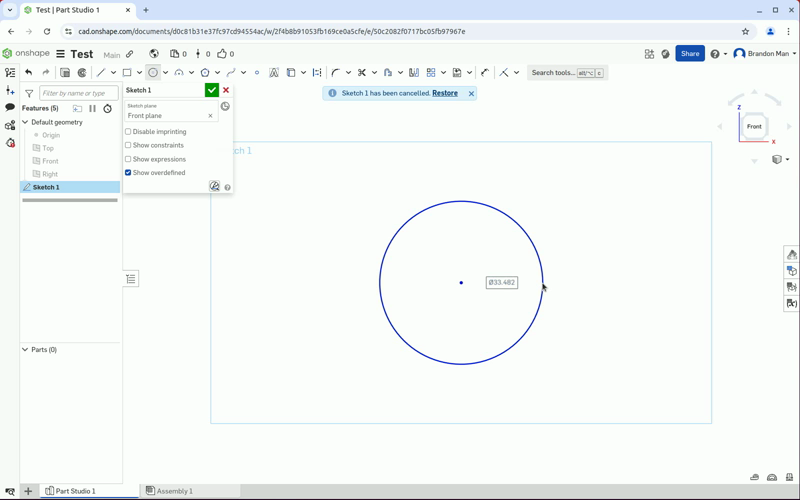
mouse_move(455, 318)
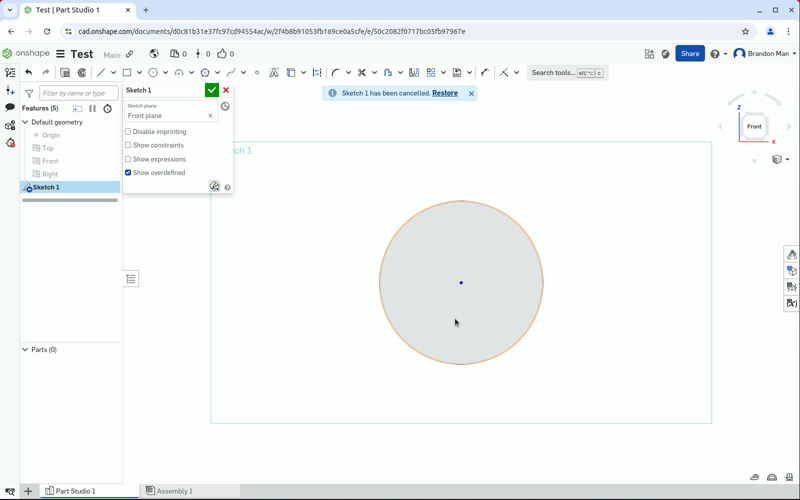
click(455, 318)
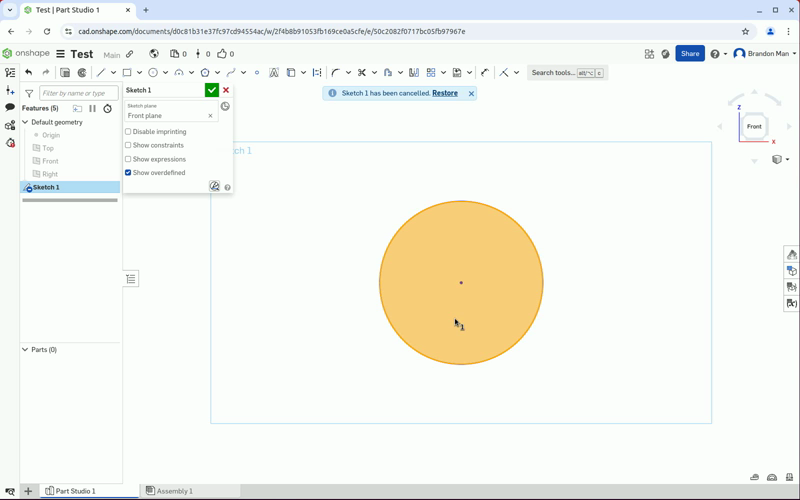
mouse_move(73, 352)
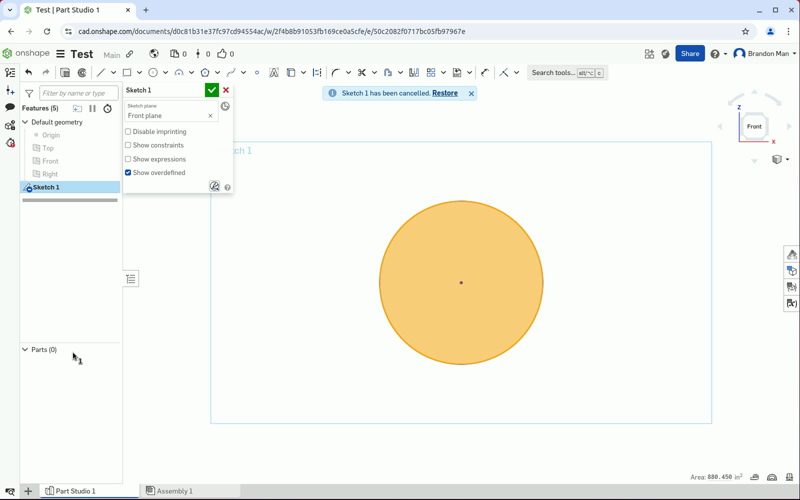
key(shift+y)
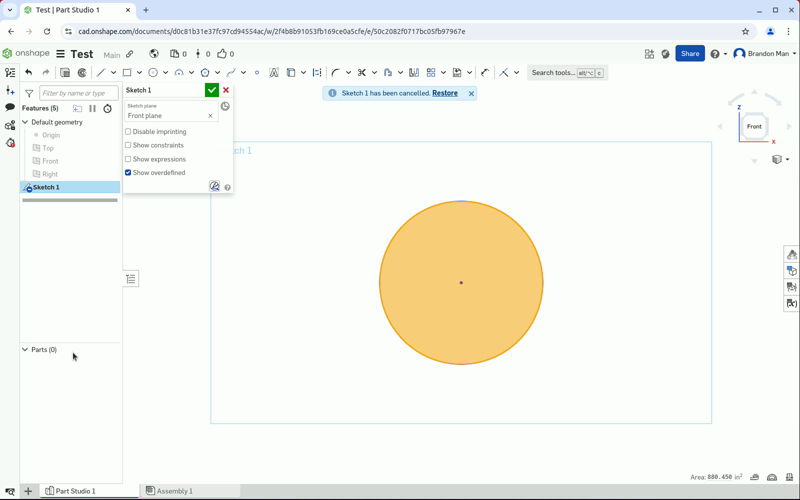
key(shift+e)
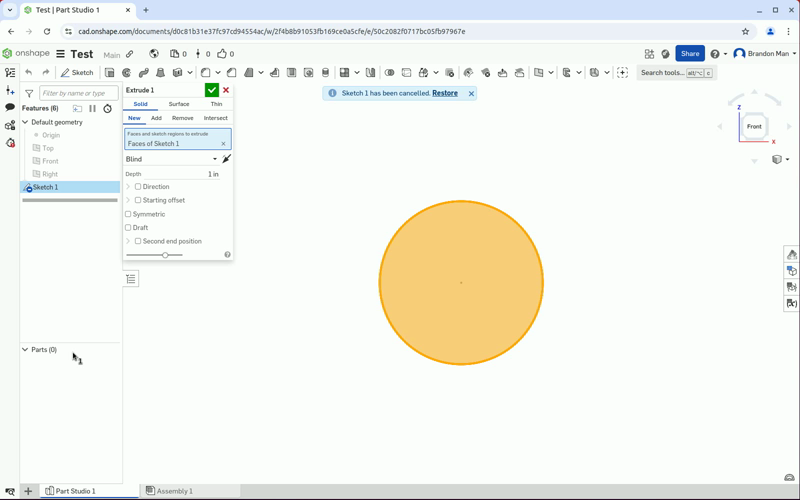
mouse_move(143, 106)
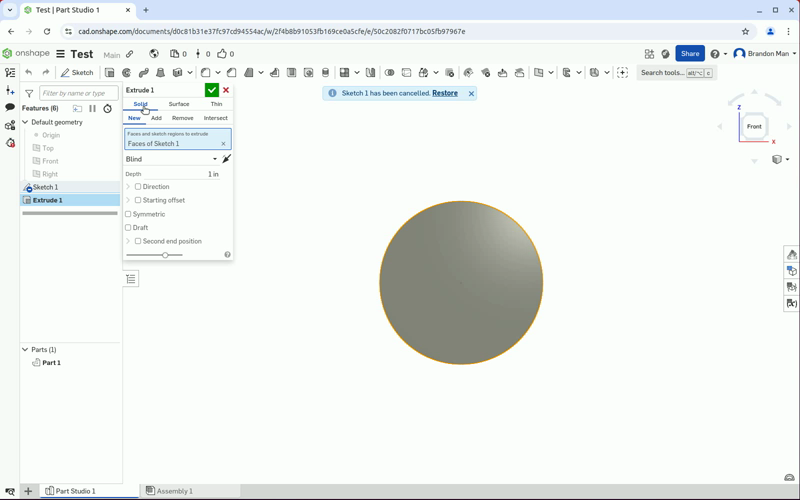
click(143, 106)
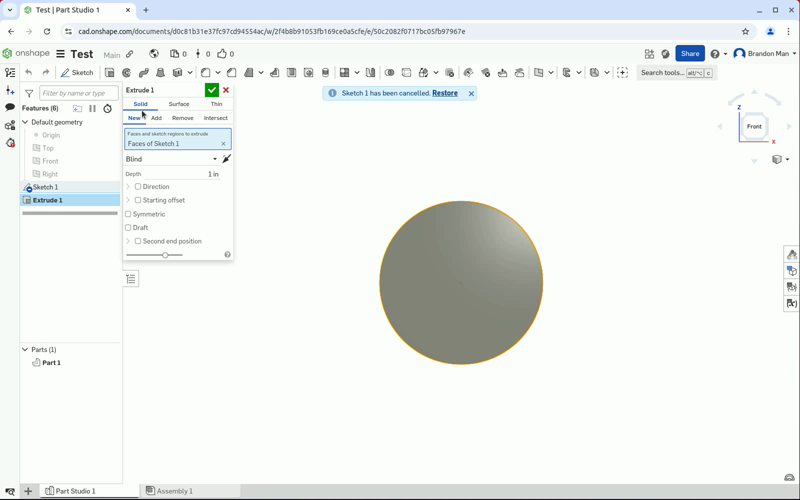
mouse_move(137, 120)
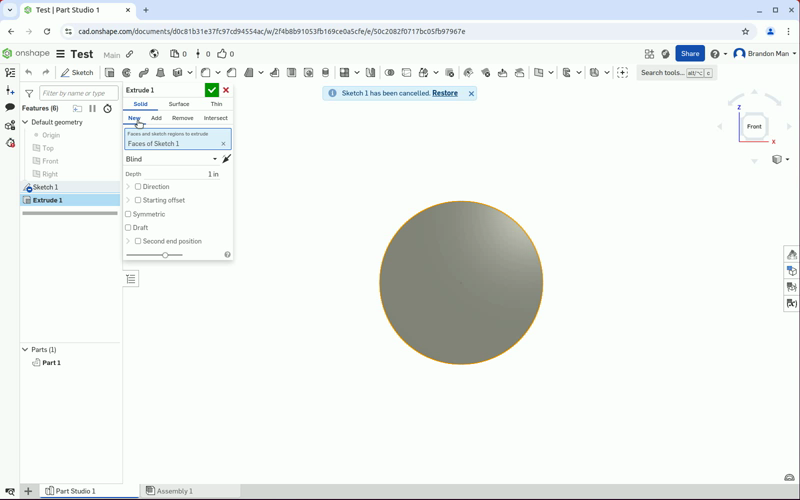
click(137, 120)
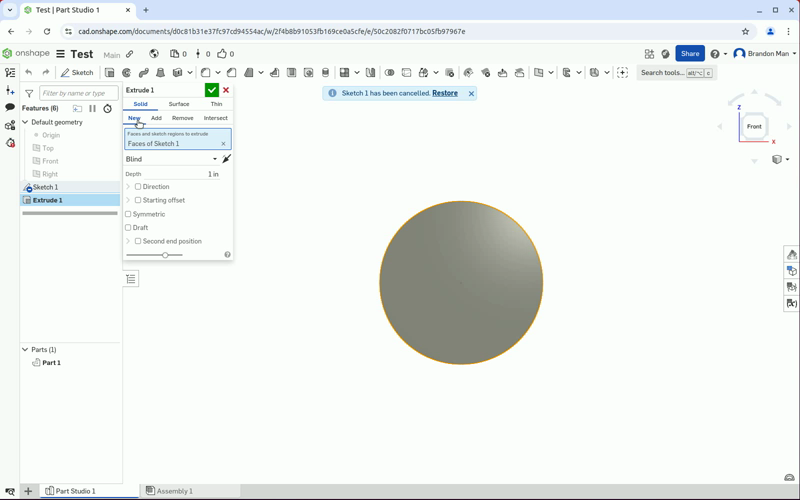
key(tab, 4)
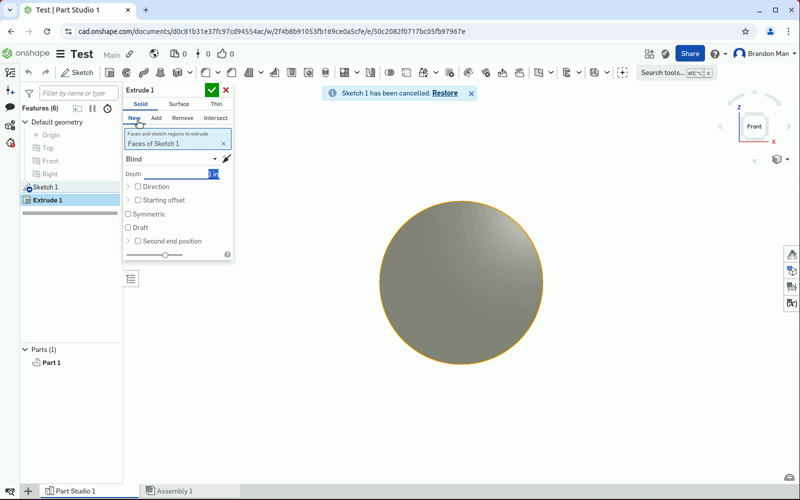
text(23.108)
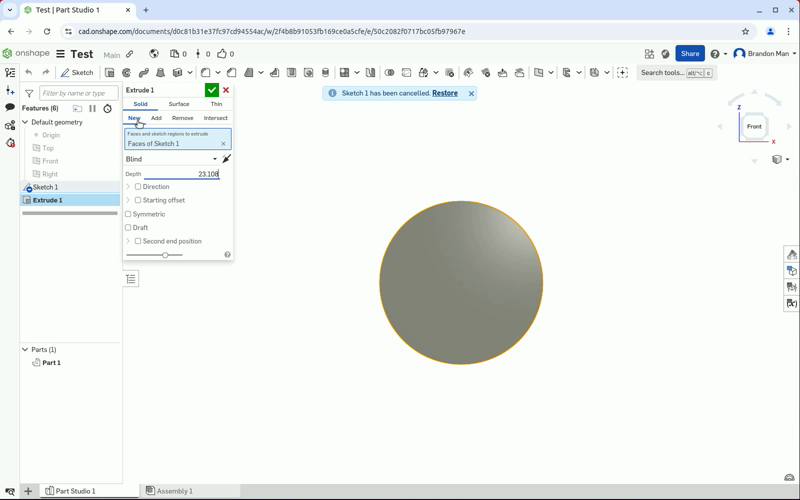
key(enter)
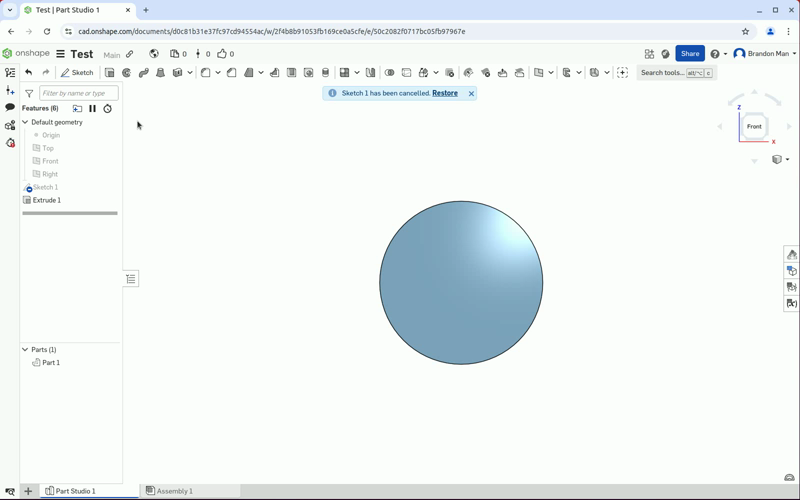
key(shift+h)
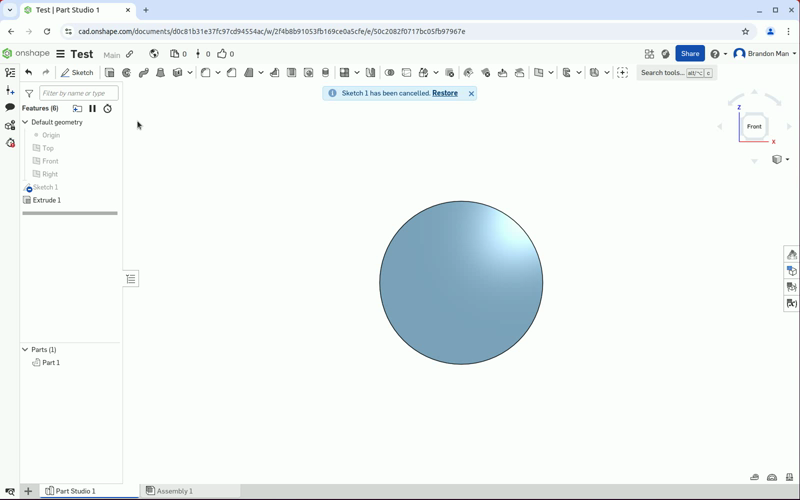
key(shift+h)
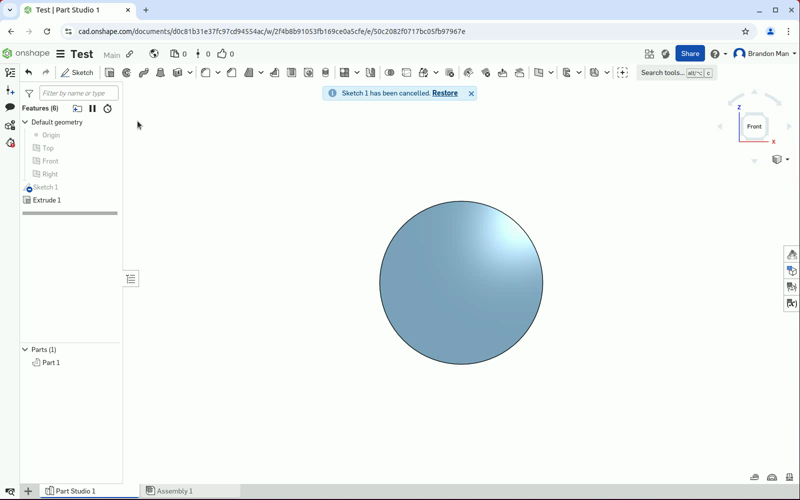
mouse_move(73, 189)
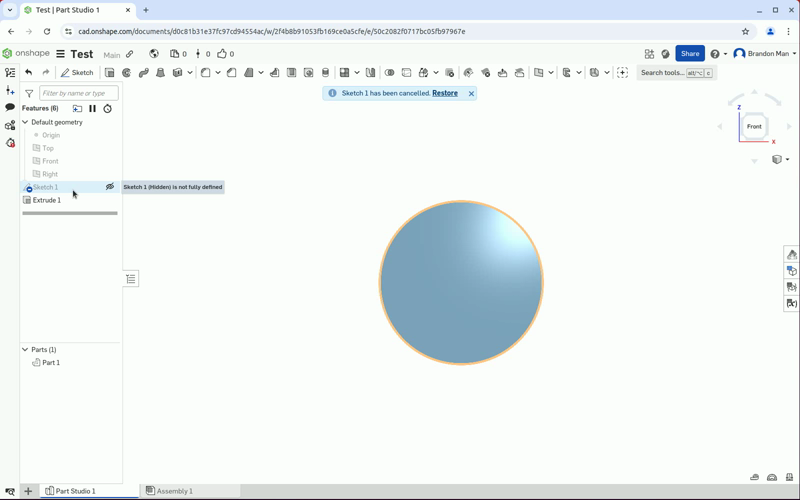
click(73, 189)
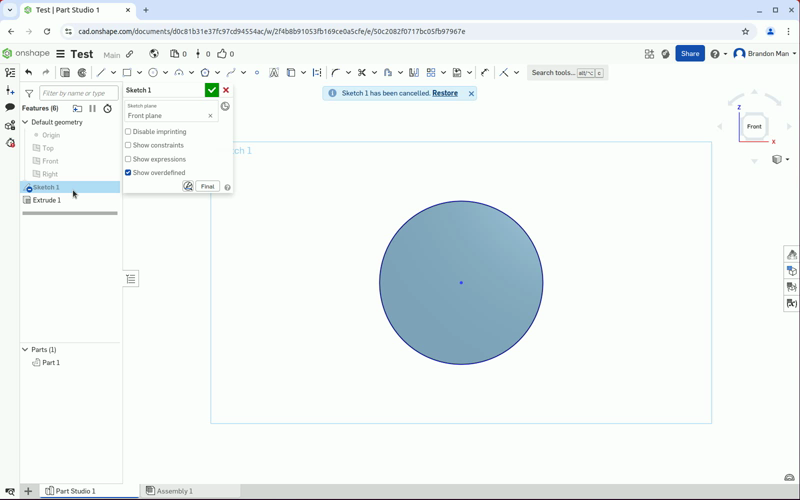
mouse_move(229, 92)
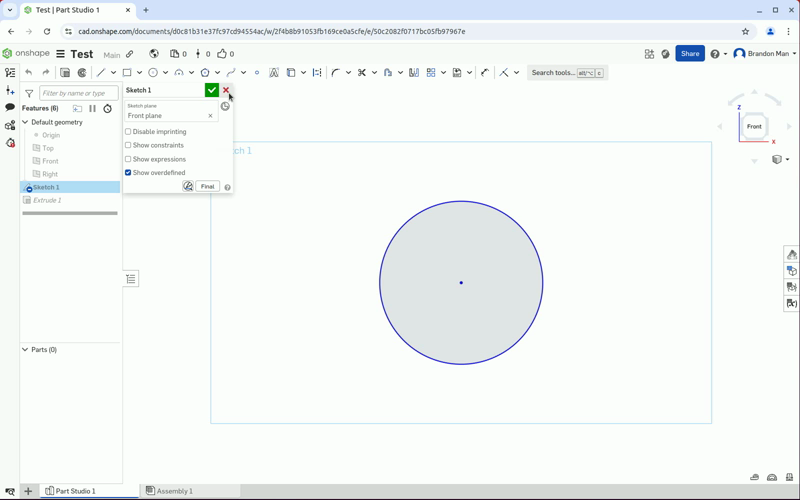
click(229, 92)
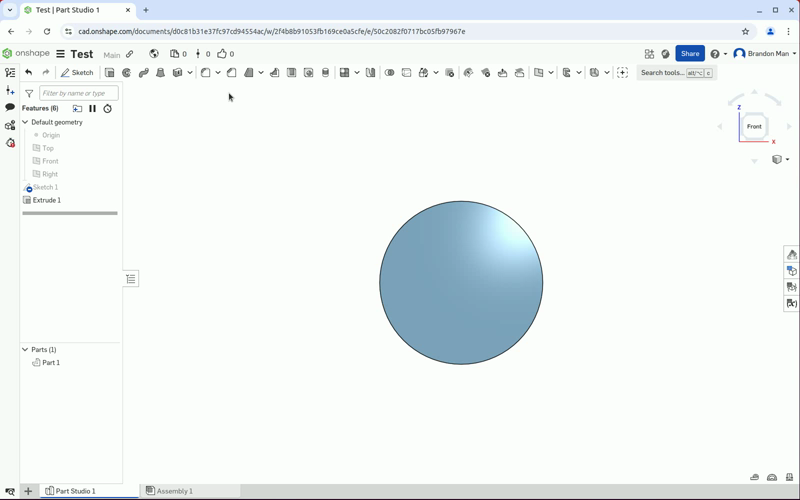
mouse_move(541, 75)
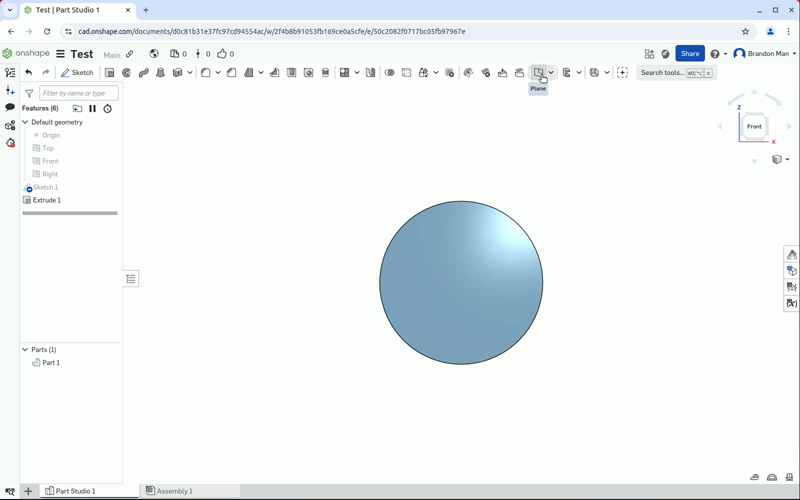
click(541, 75)
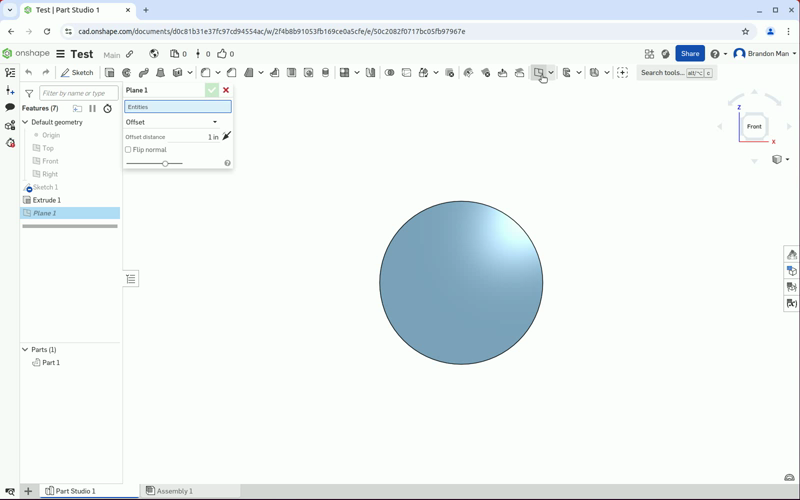
mouse_move(73, 163)
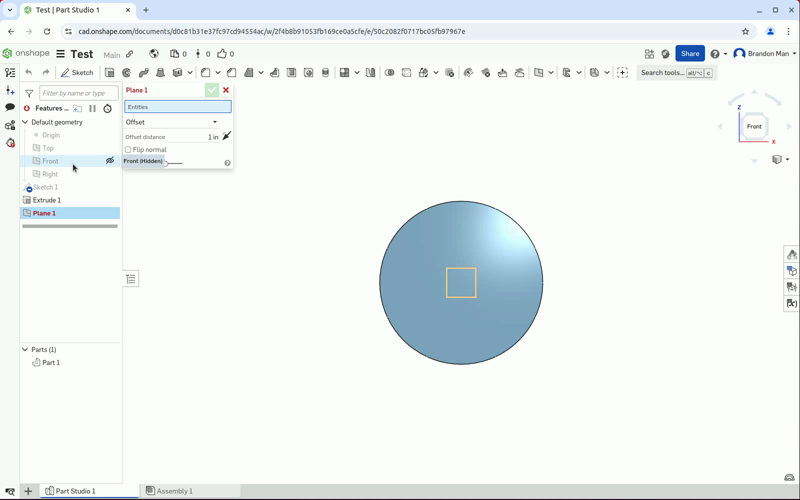
click(73, 163)
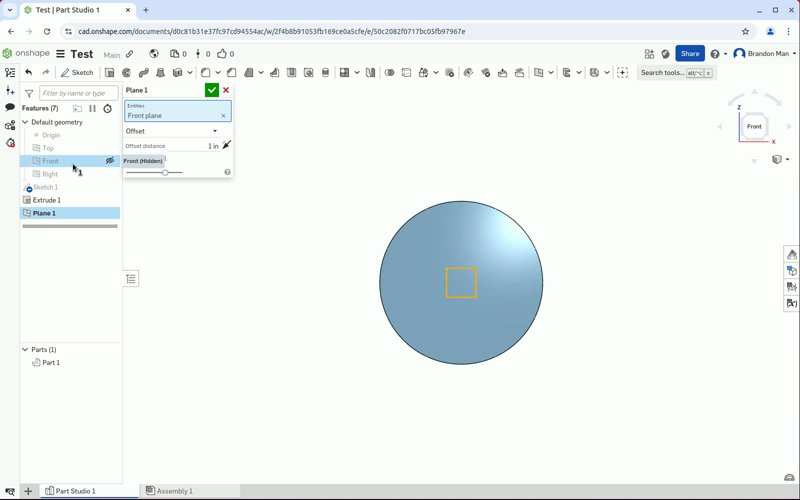
key(tab, 2)
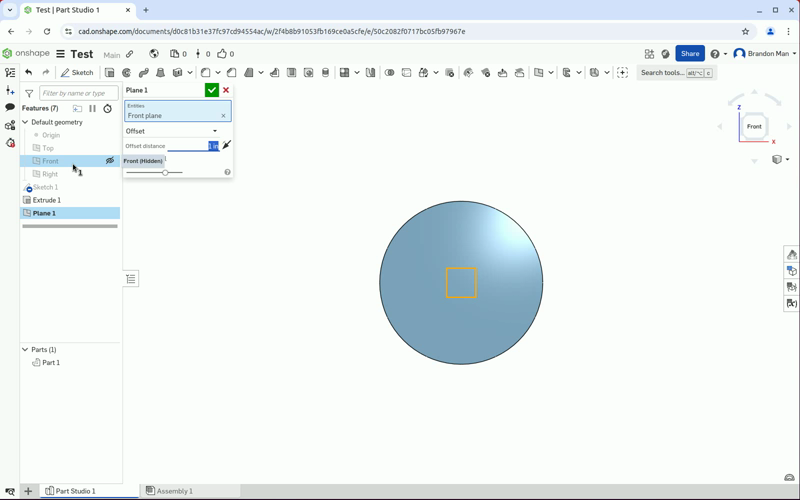
text(23.108)
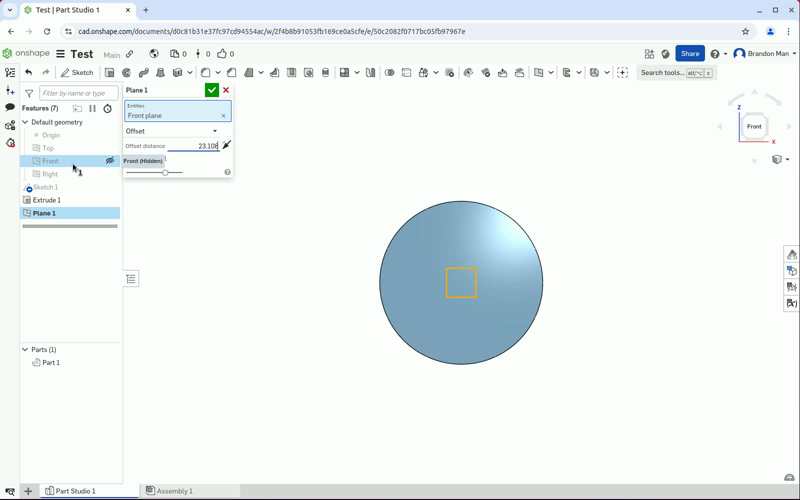
key(enter, 2)
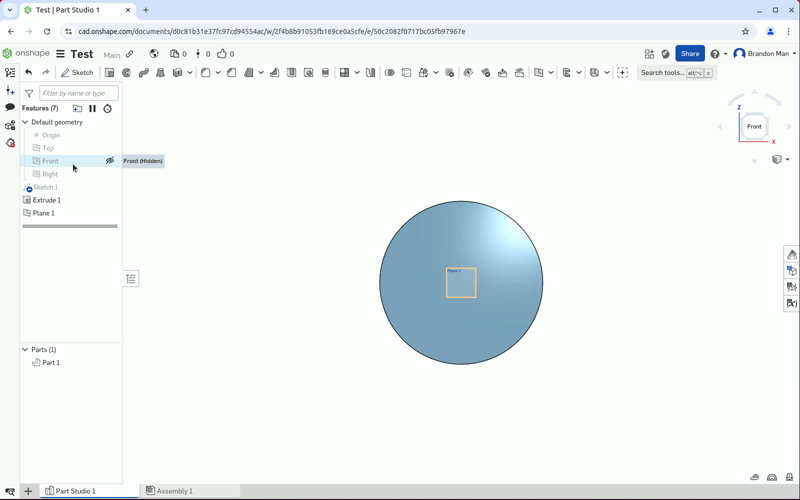
key(shift+s)
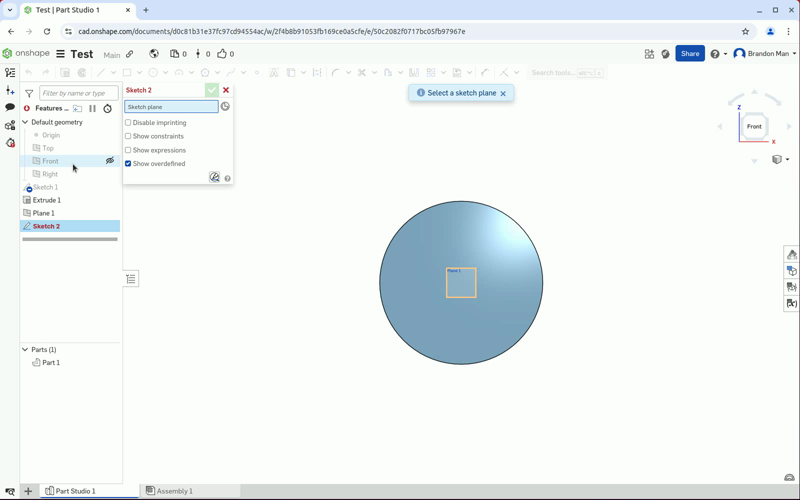
mouse_move(73, 215)
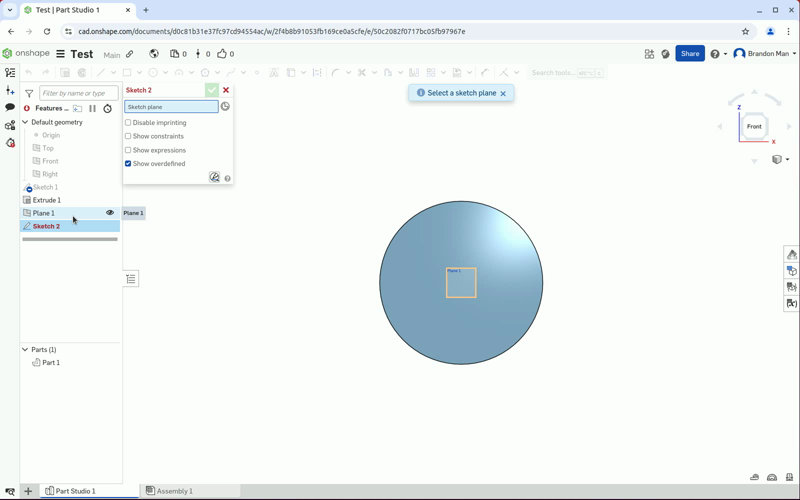
click(73, 215)
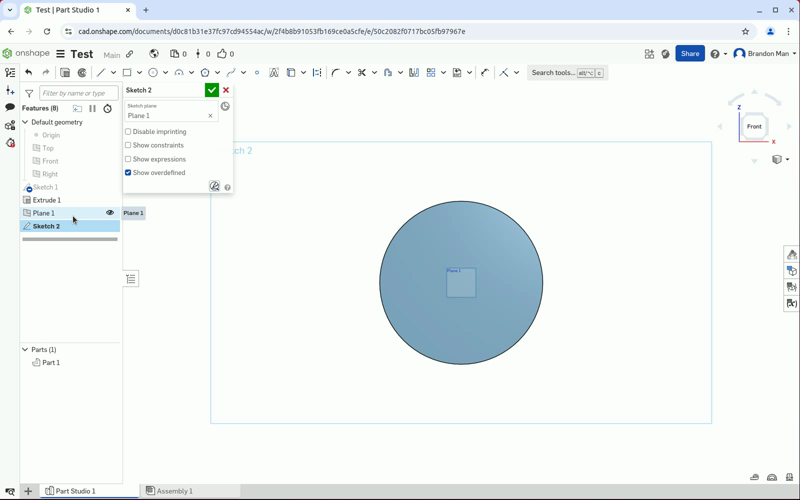
mouse_move(73, 352)
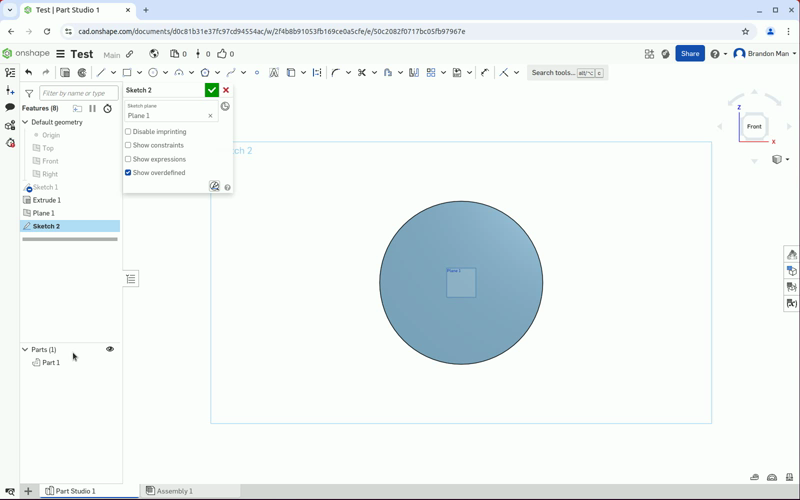
key(y)
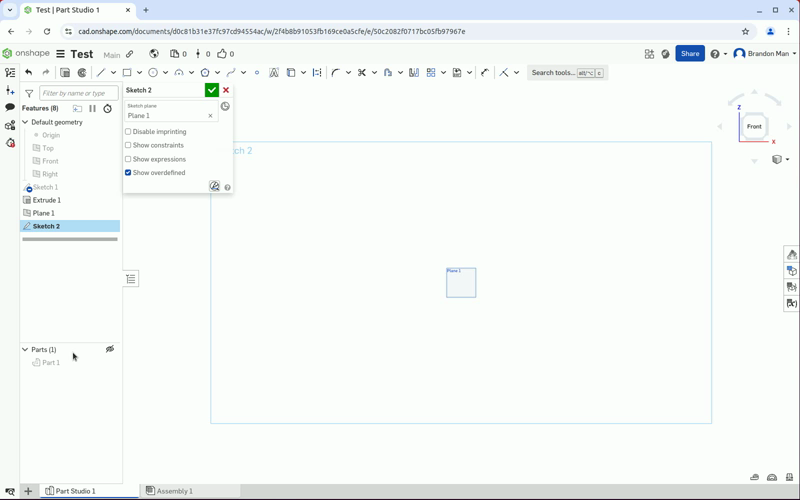
key(c)
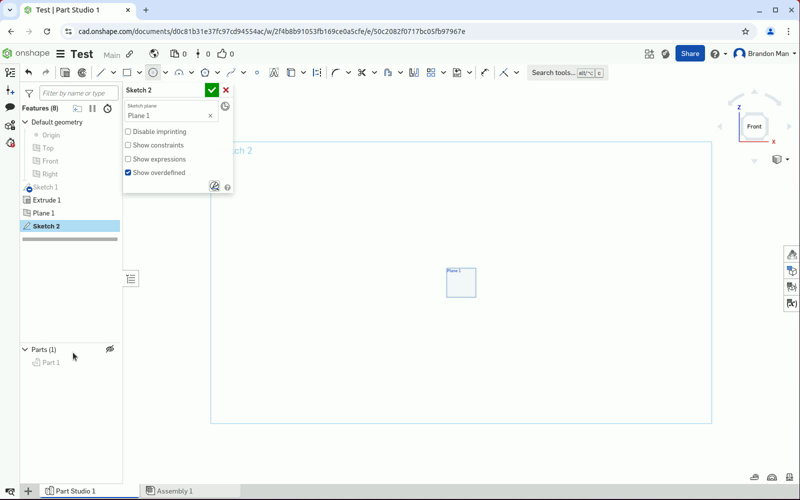
key_down(shift)
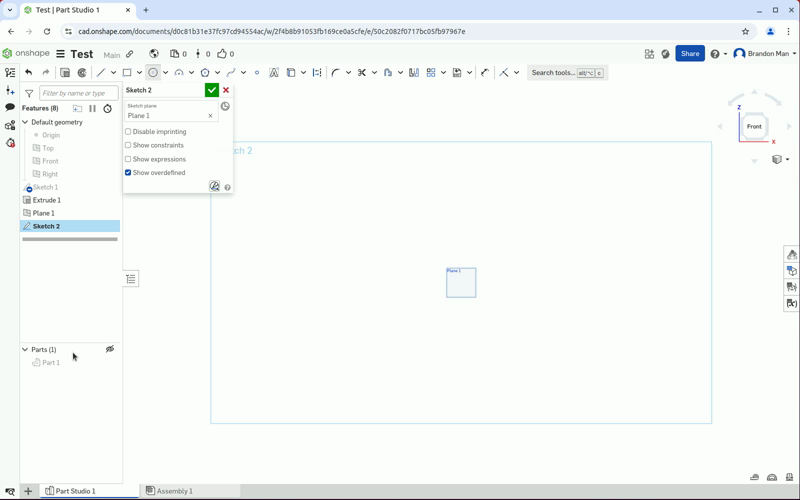
mouse_move(483, 232)
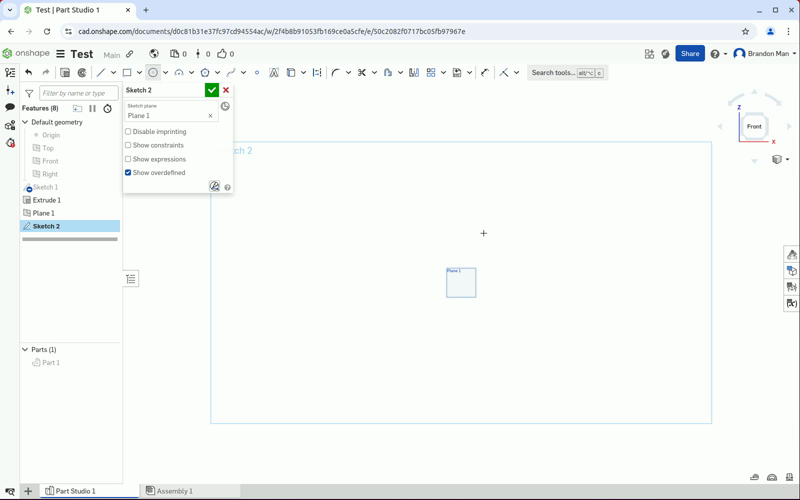
click(483, 232)
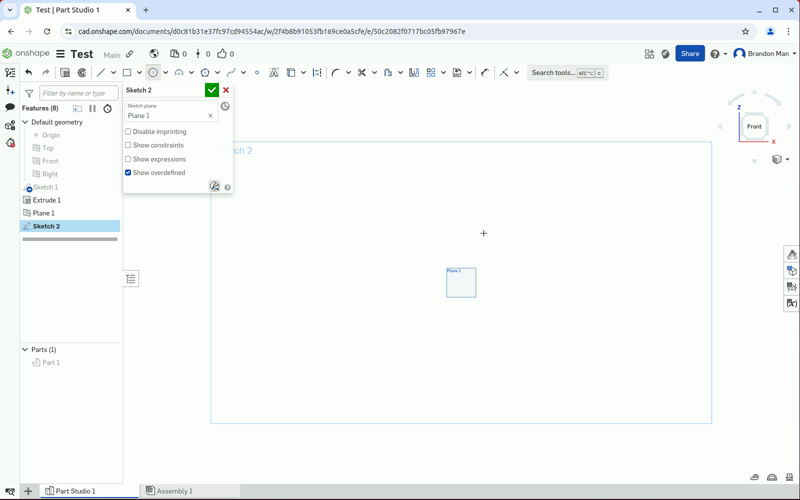
key_up(shift)
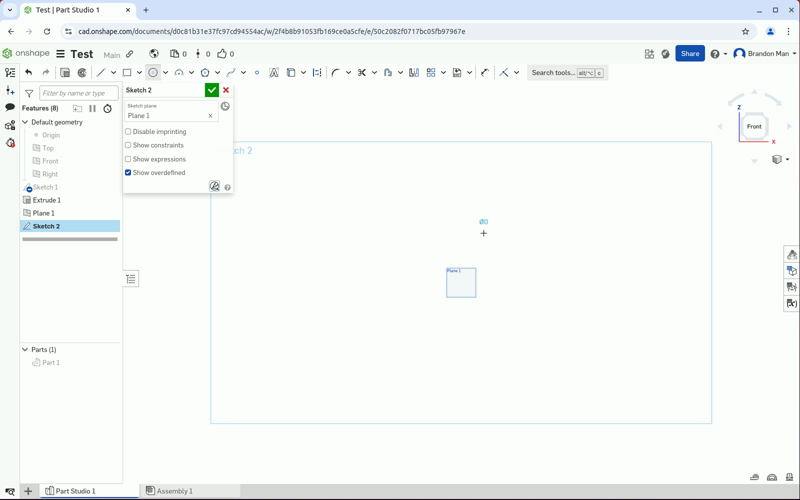
mouse_move(499, 232)
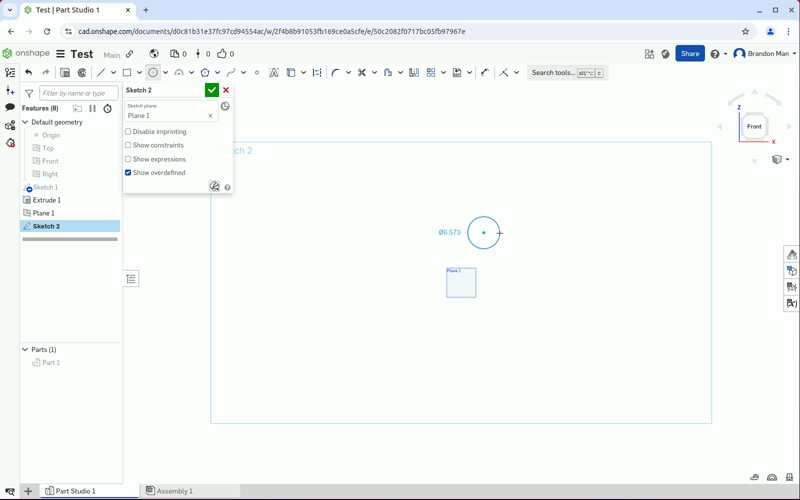
click(499, 232)
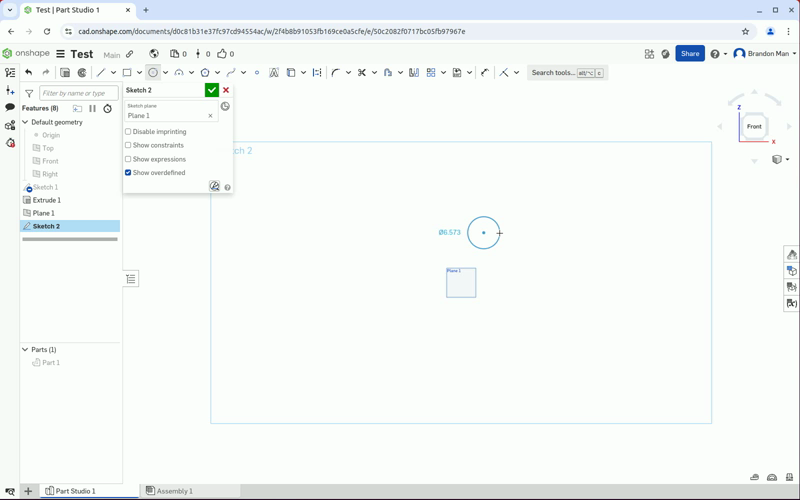
key(esc)
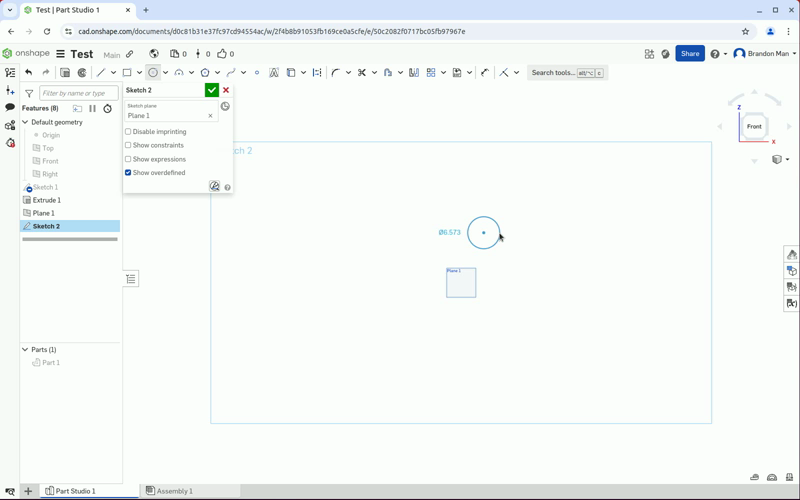
mouse_move(481, 246)
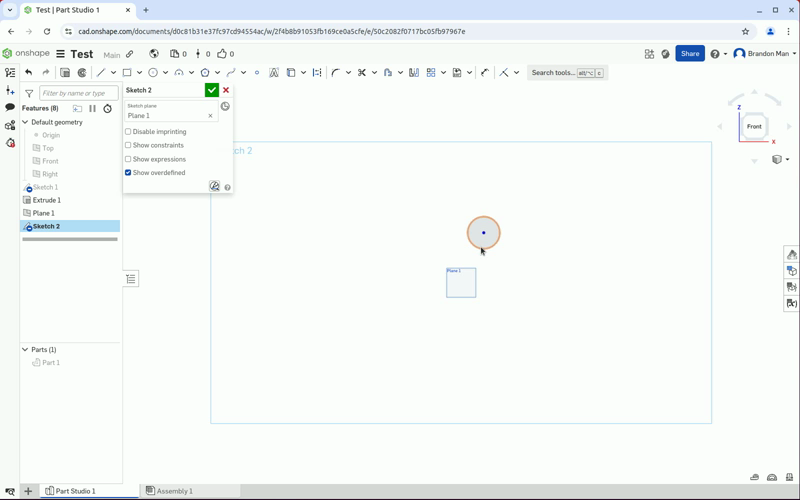
scroll(6)
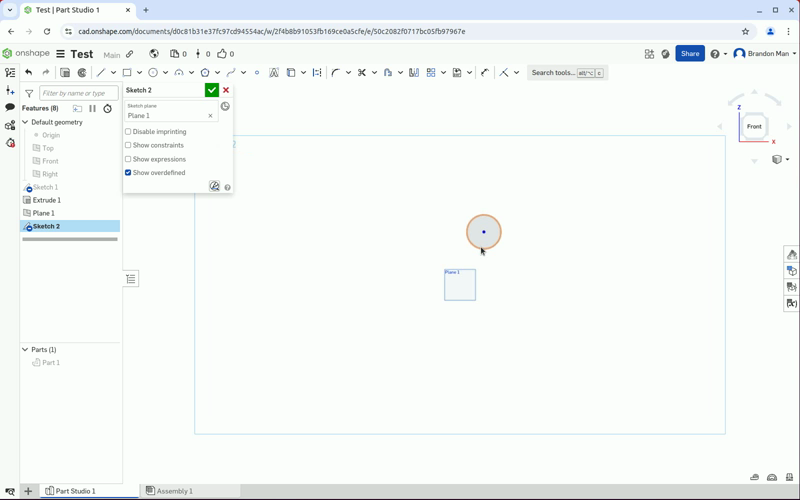
scroll(6)
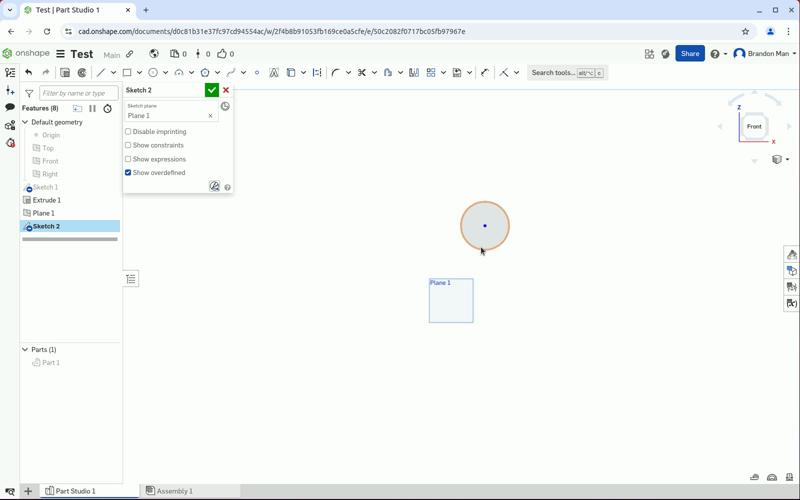
scroll(6)
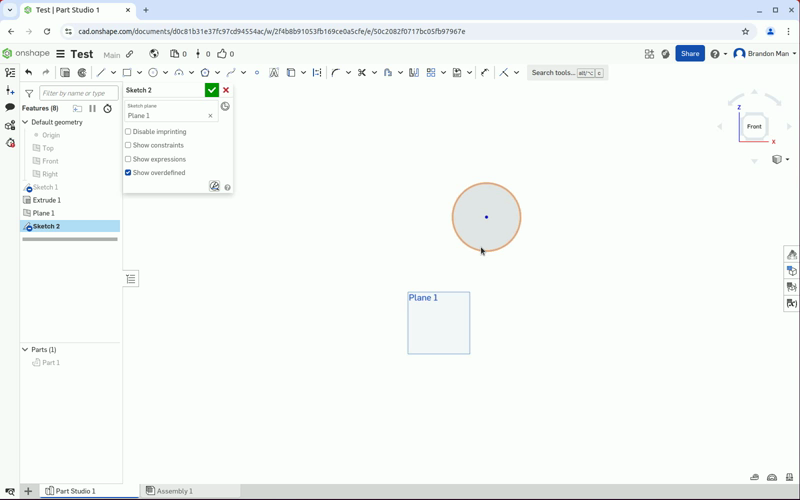
scroll(6)
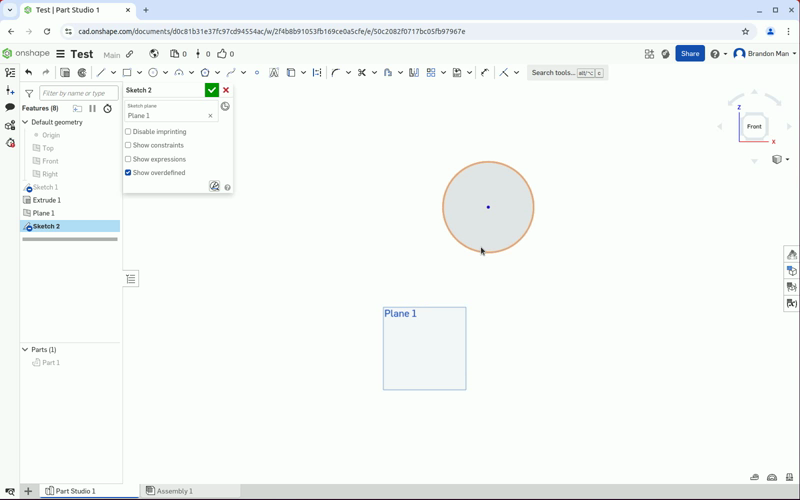
scroll(6)
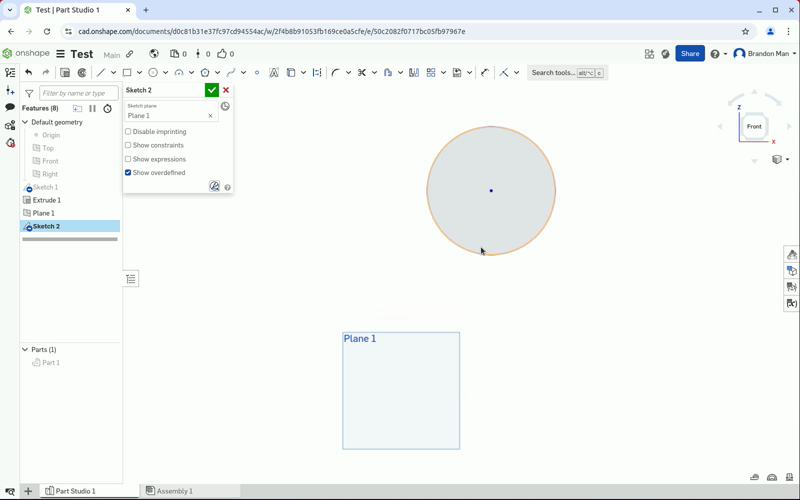
scroll(6)
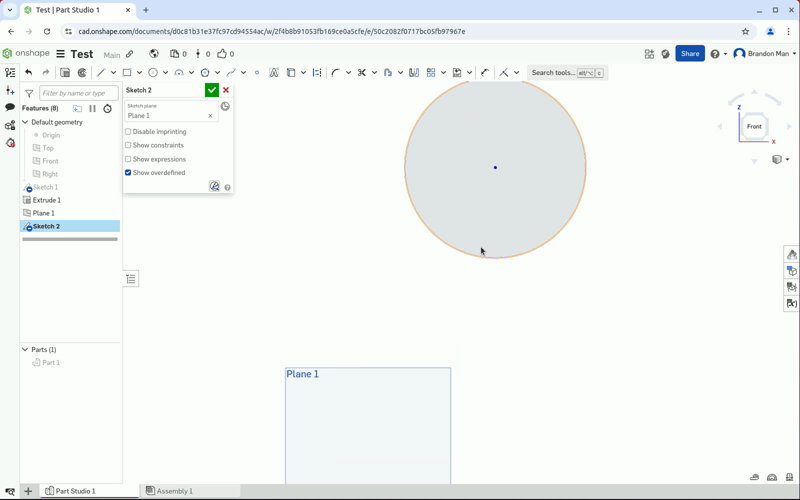
scroll(6)
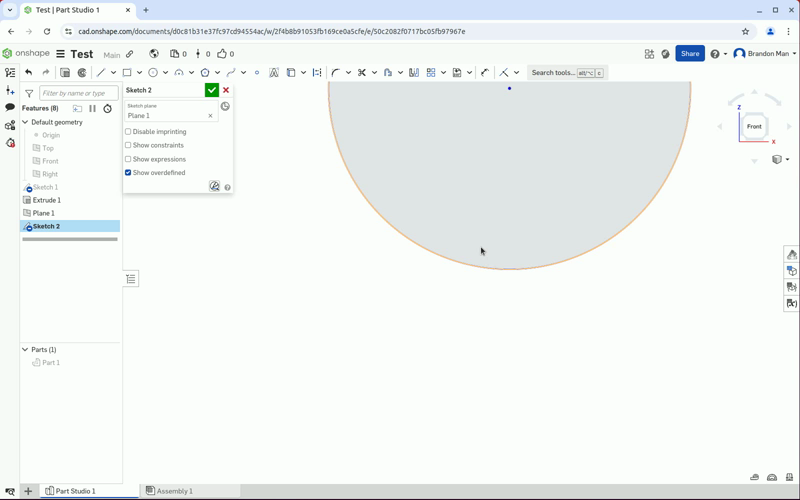
click(481, 246)
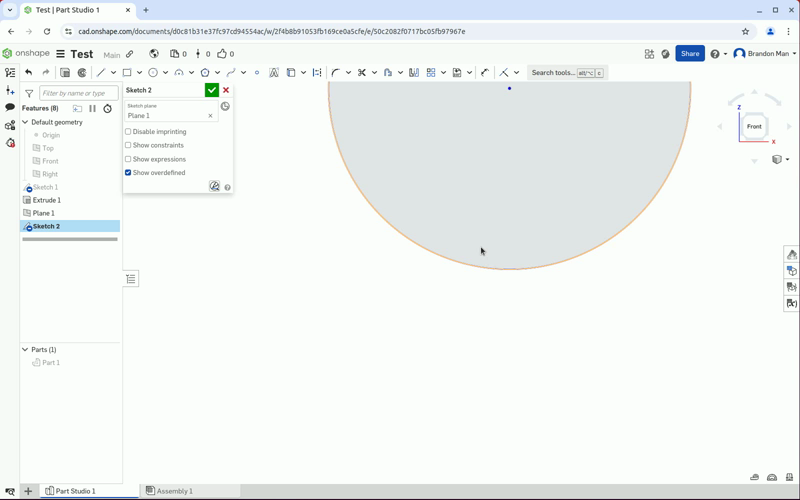
scroll(-6)
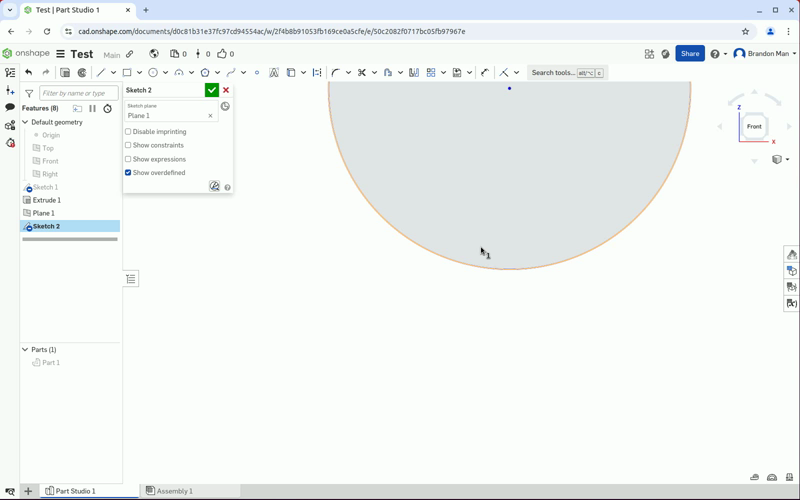
scroll(-6)
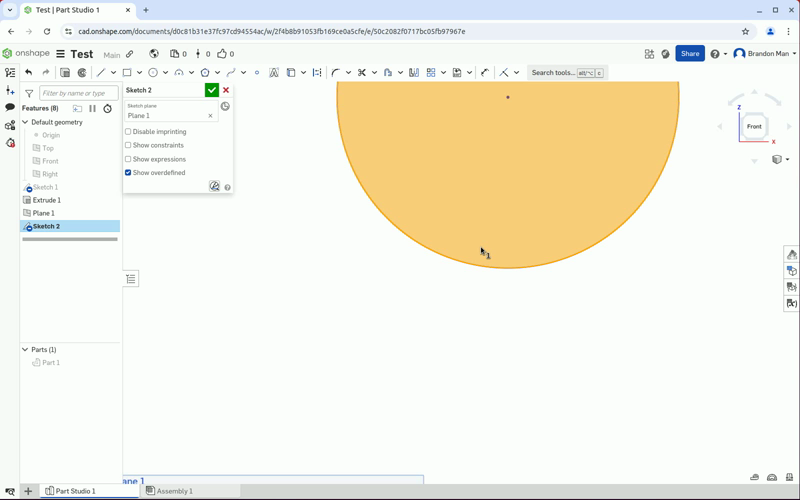
scroll(-6)
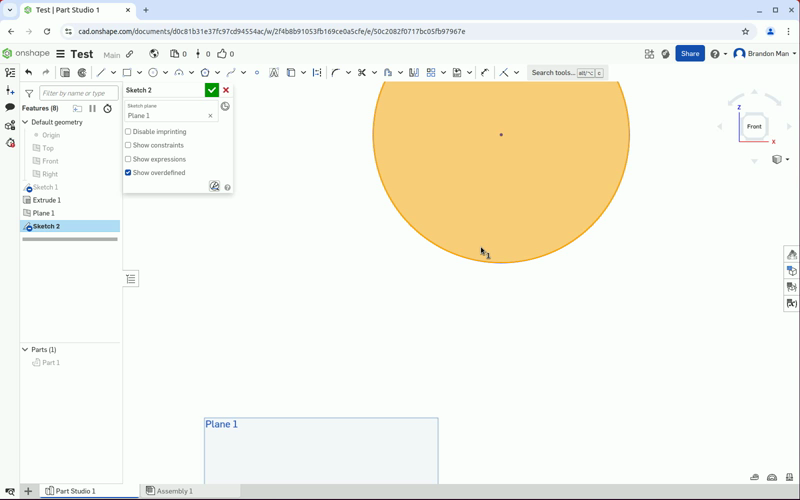
scroll(-6)
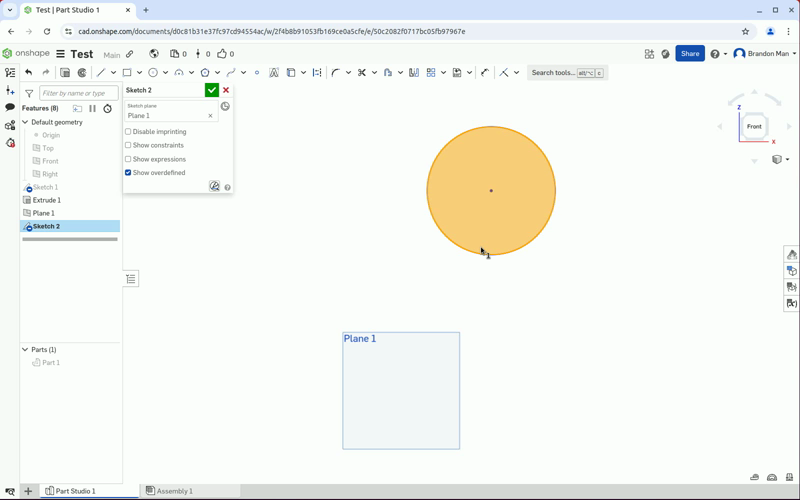
scroll(-6)
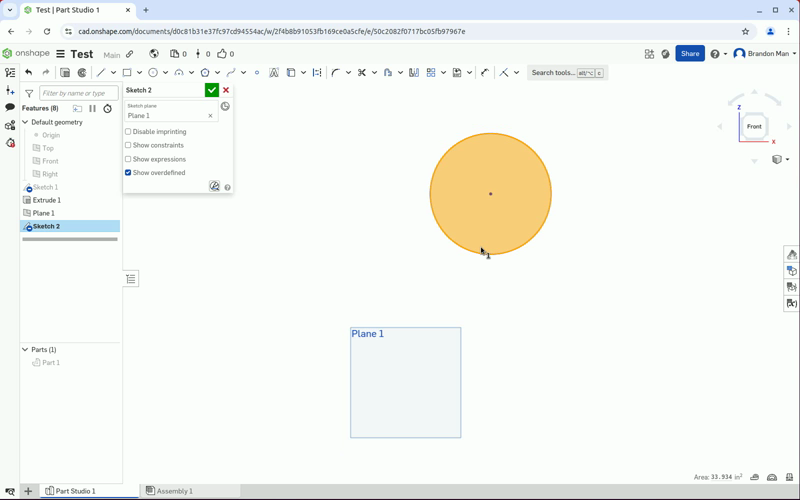
scroll(-6)
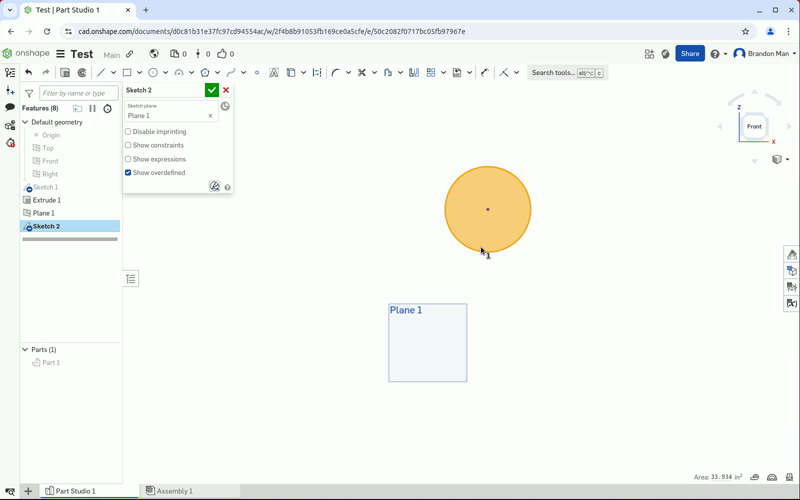
scroll(-6)
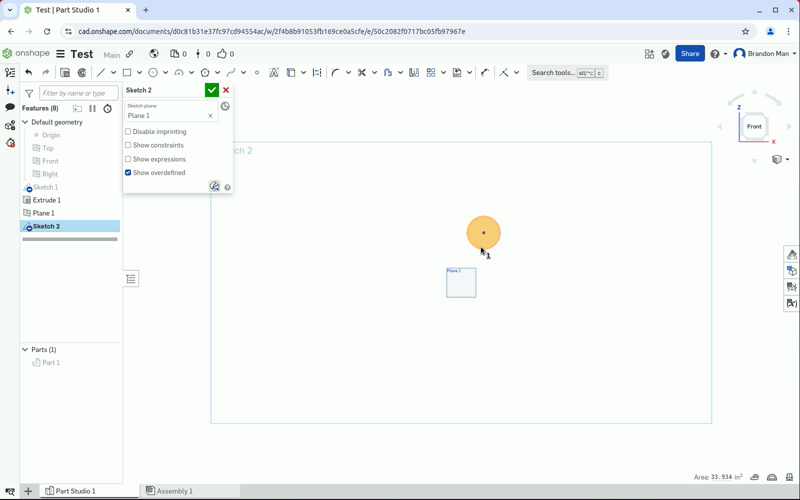
mouse_move(73, 352)
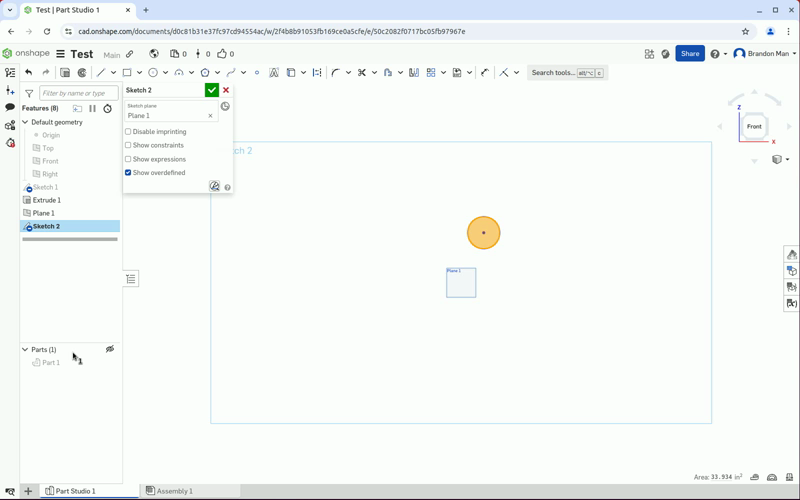
key(shift+y)
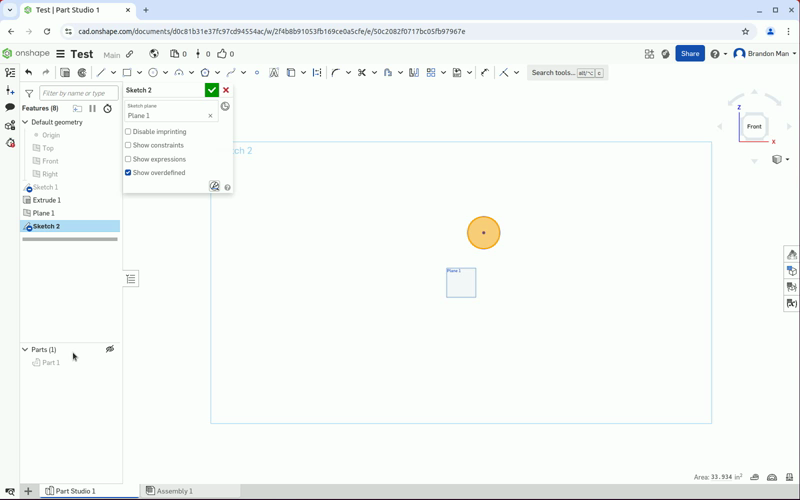
key(shift+e)
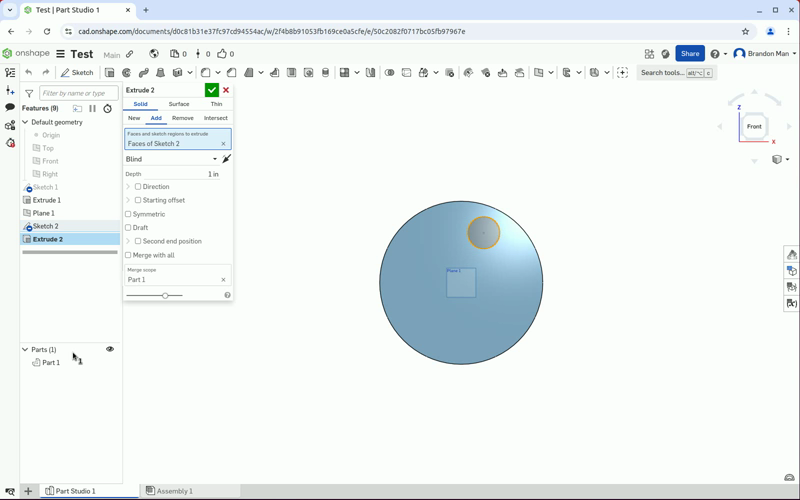
mouse_move(143, 106)
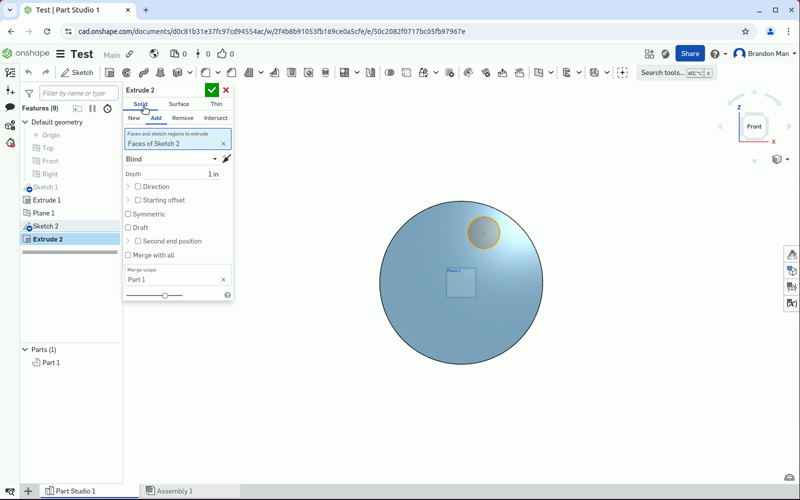
click(143, 106)
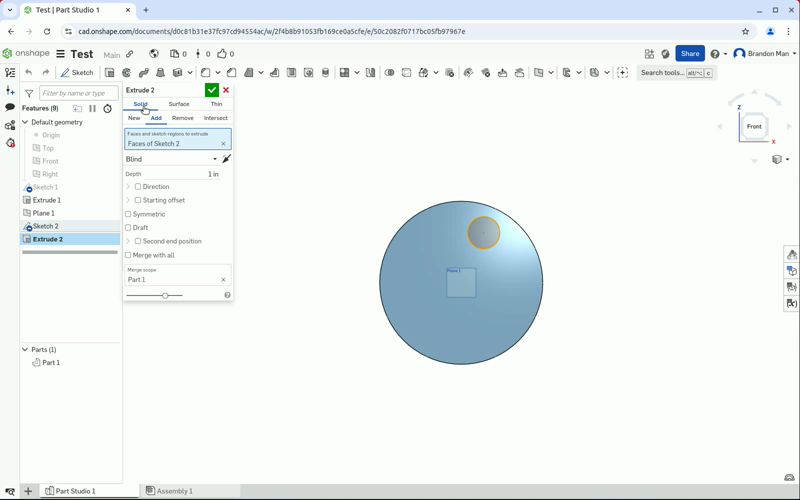
mouse_move(186, 120)
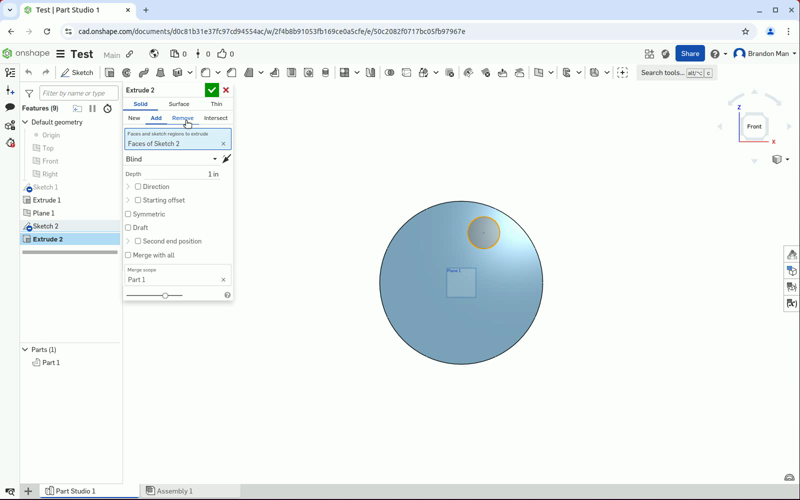
click(186, 120)
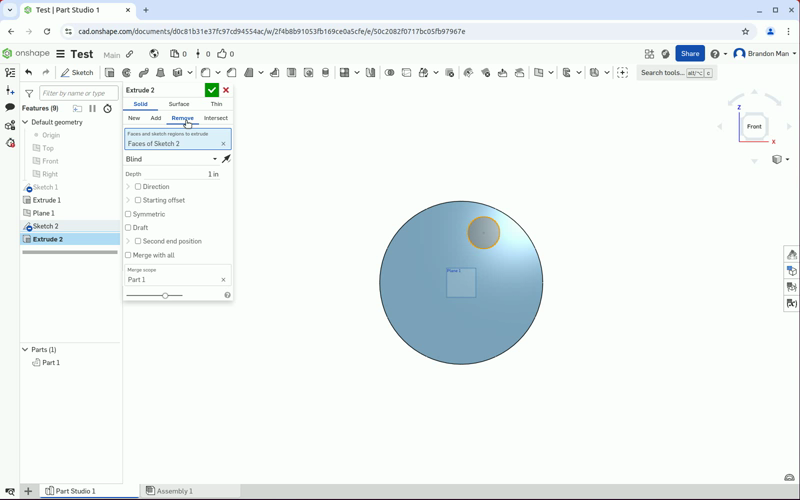
key(tab, 4)
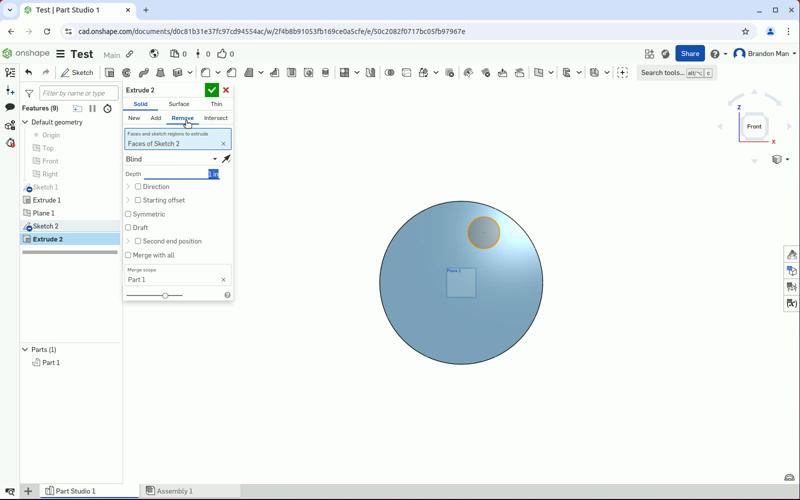
text(24.312)
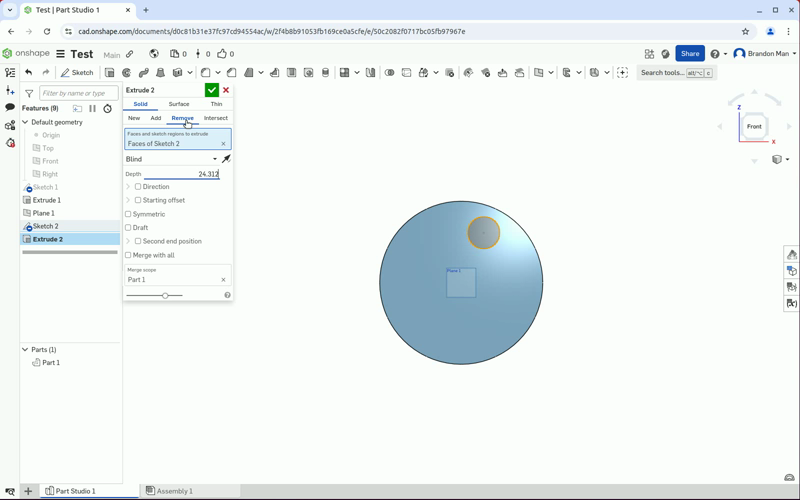
key(tab, 6)
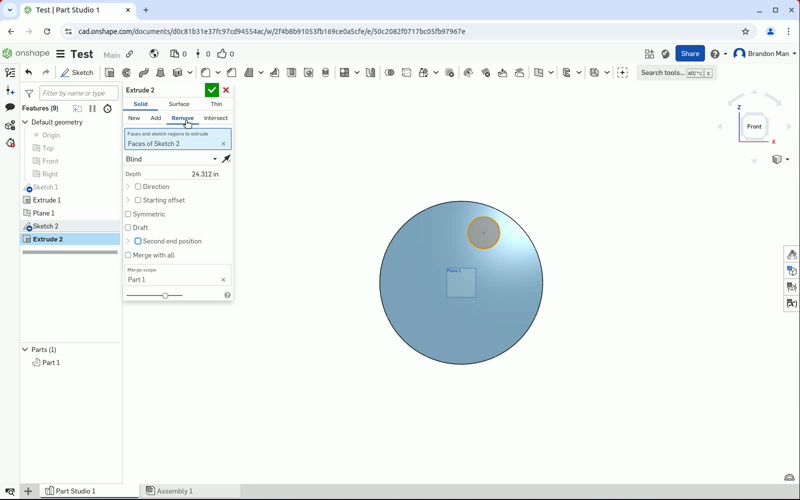
key(space)
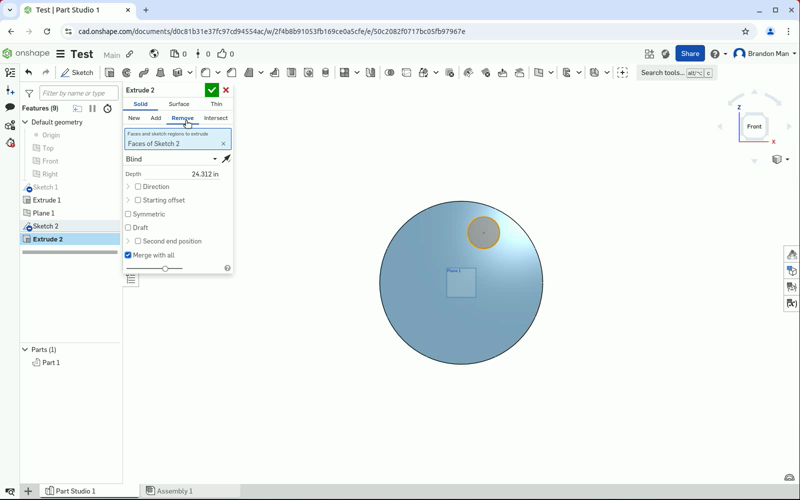
key(enter)
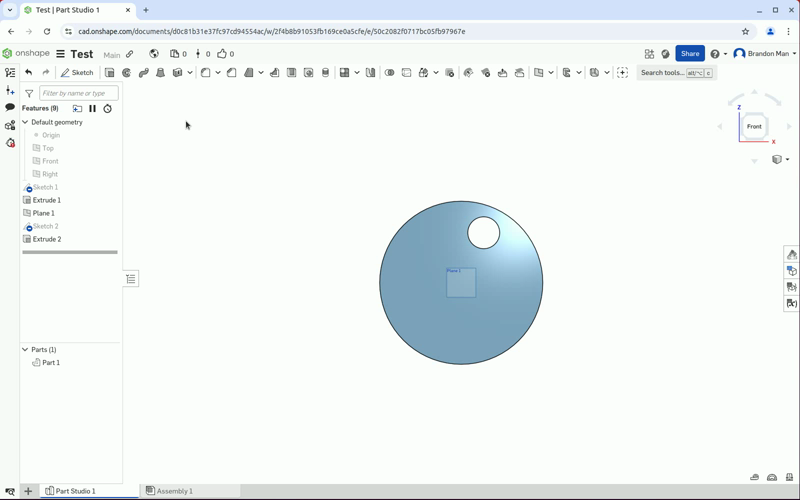
key(shift+h)
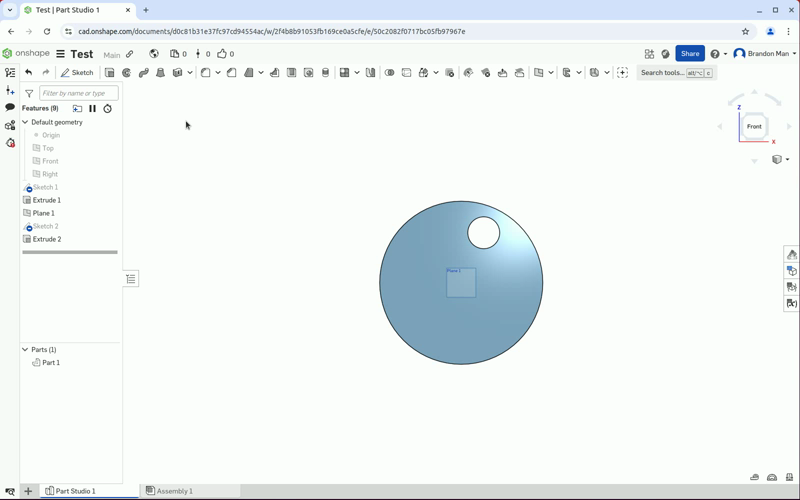
key(shift+h)
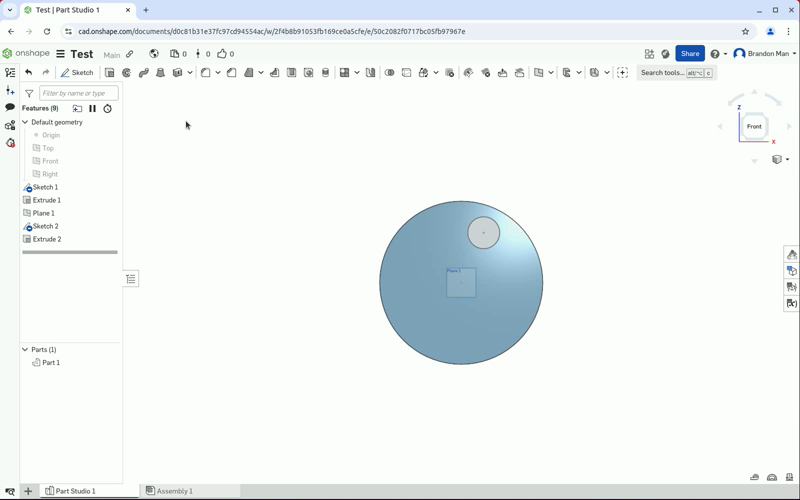
key(shift+7)
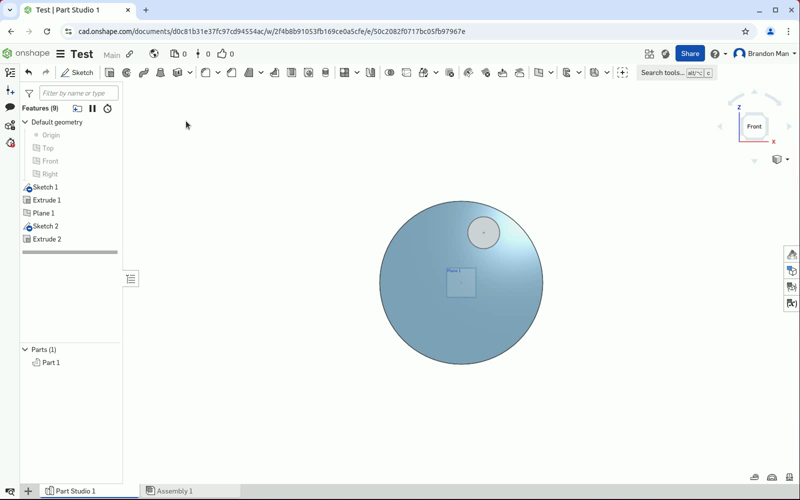
key(left, 2)
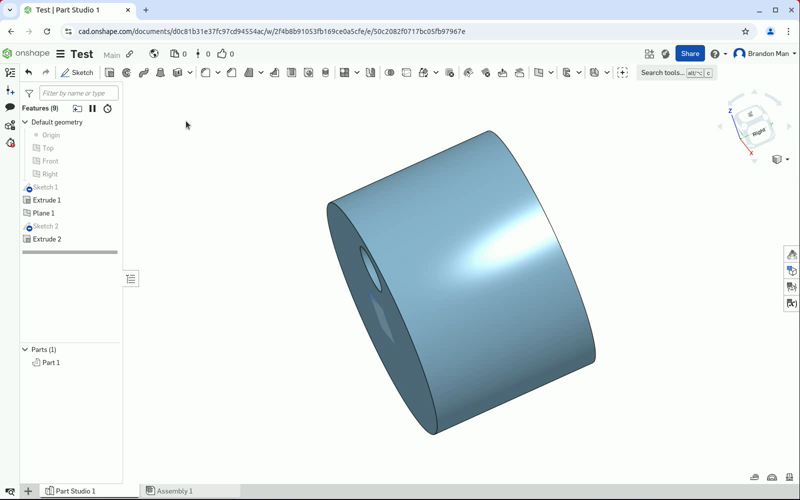
key(down, 2)
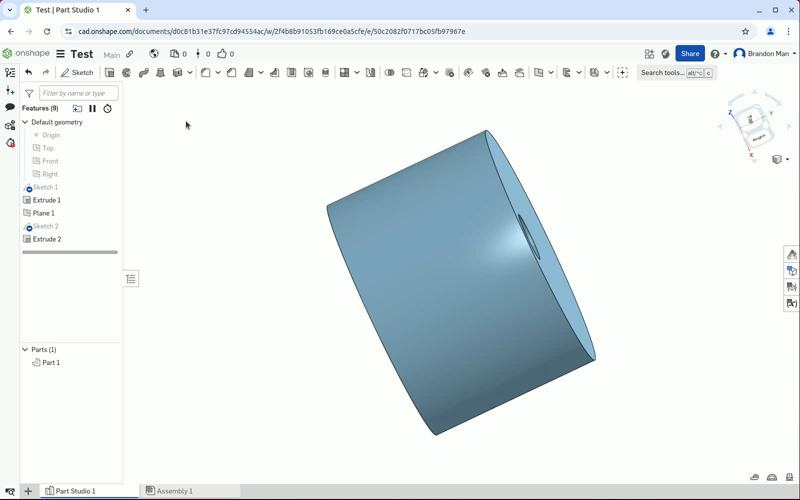
key(up, 2)
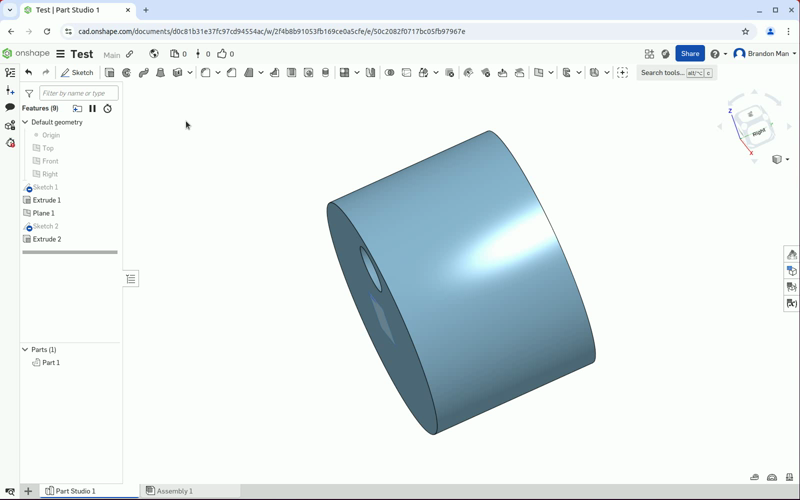
key(right, 2)
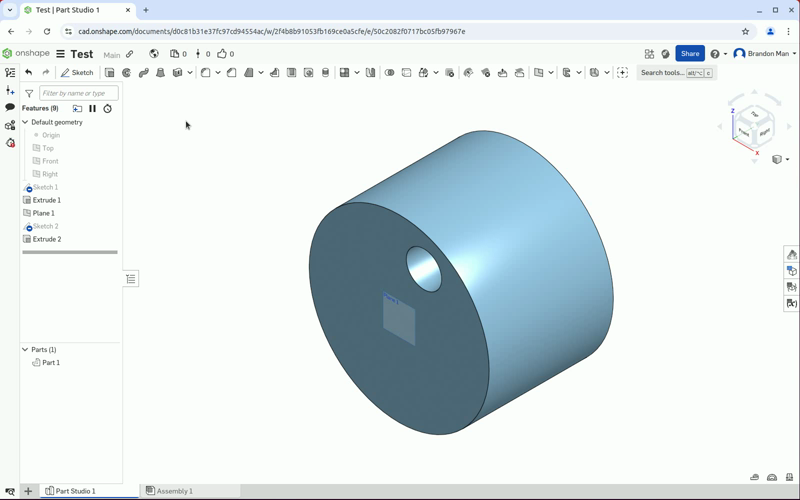
mouse_move(73, 189)
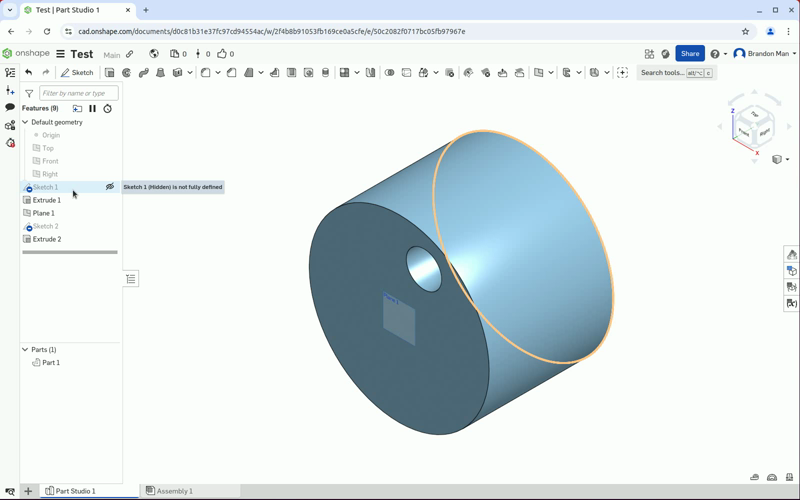
click(73, 189)